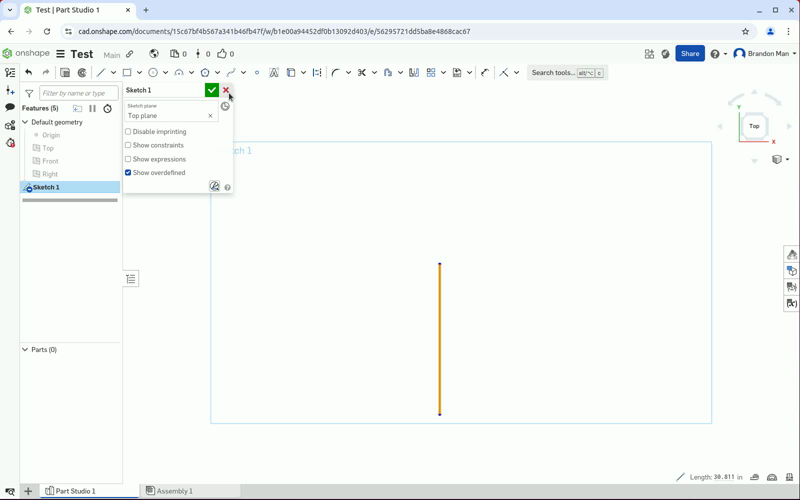
key(shift+h)
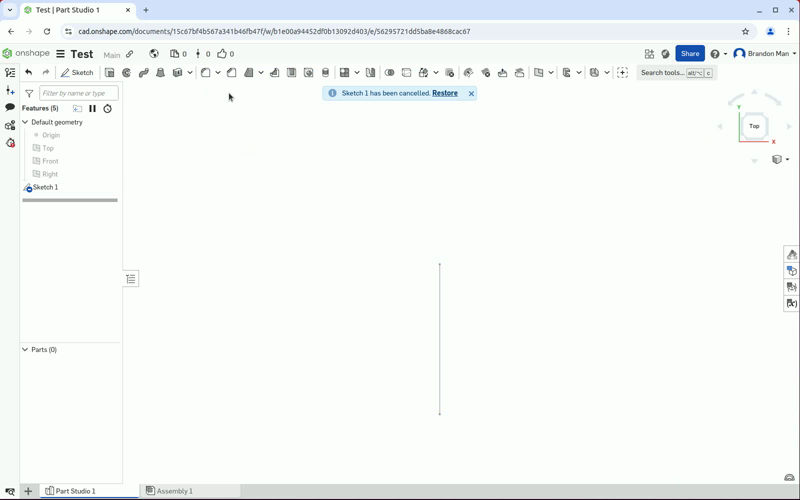
key(shift+s)
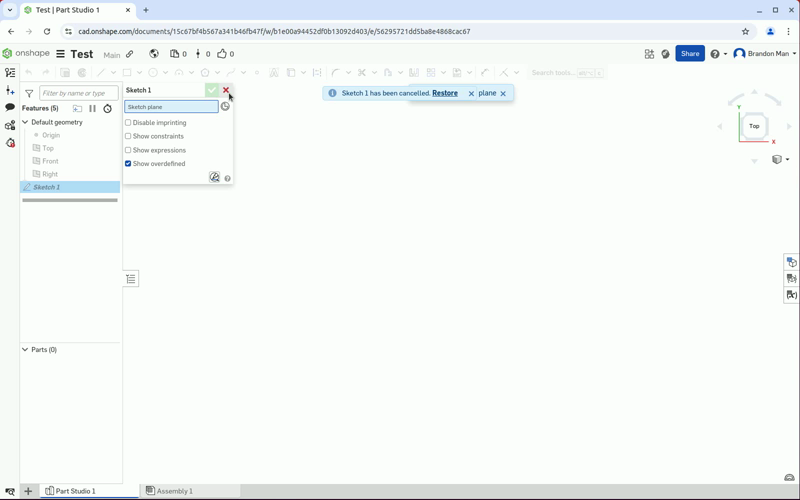
mouse_move(73, 150)
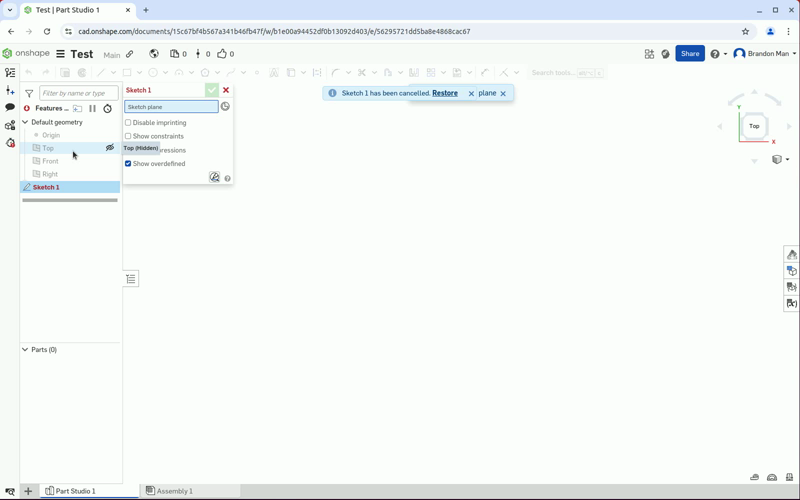
click(73, 150)
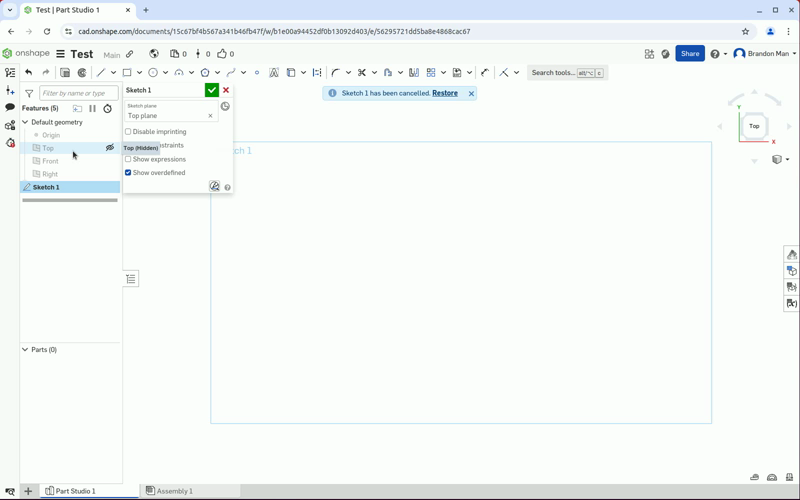
mouse_move(73, 352)
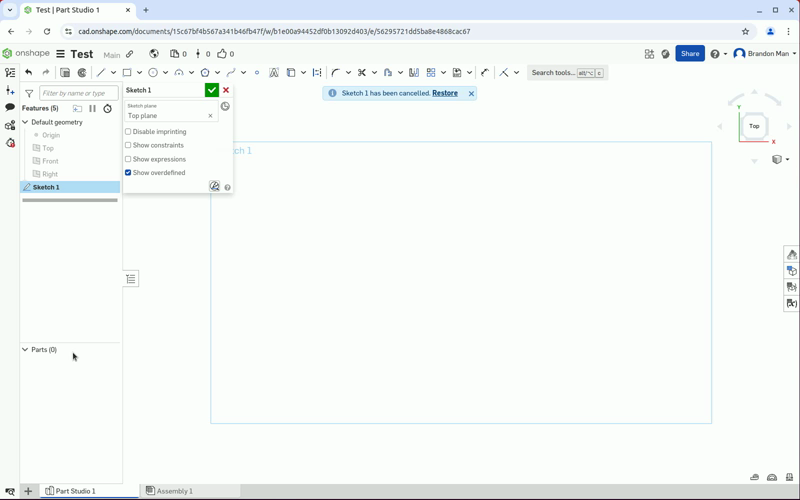
key(y)
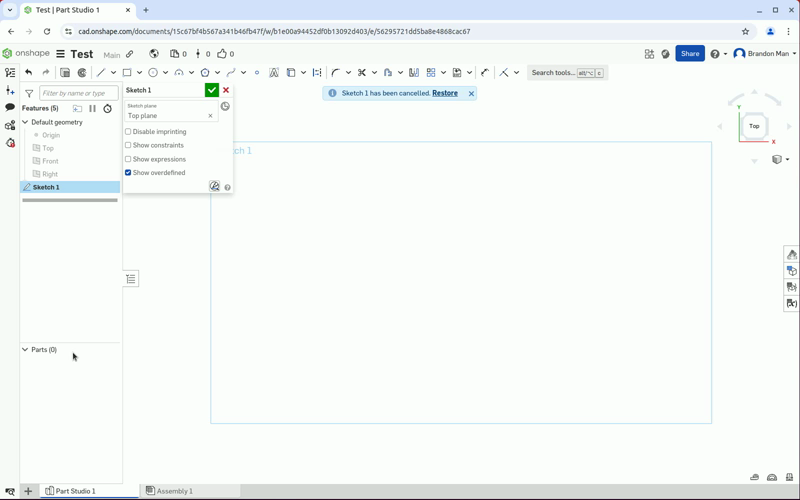
key(l)
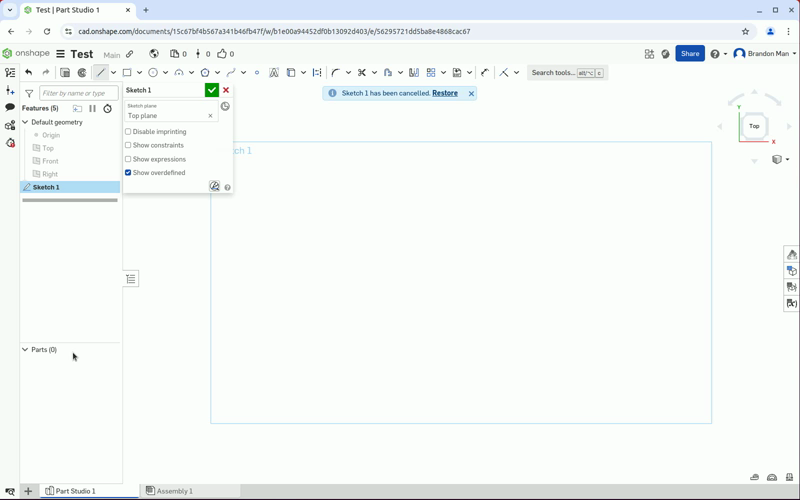
key_down(shift)
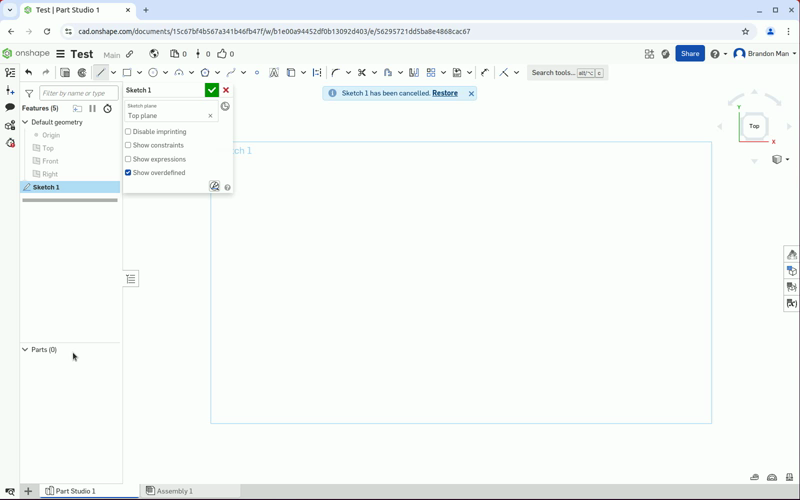
mouse_move(349, 282)
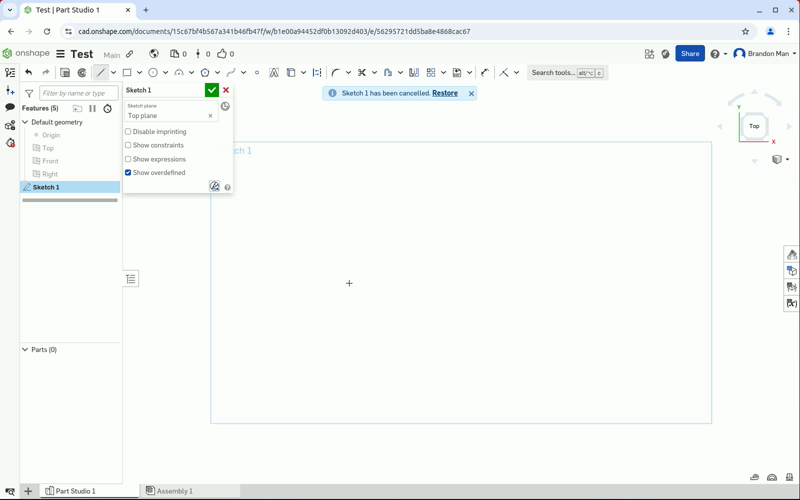
click(349, 282)
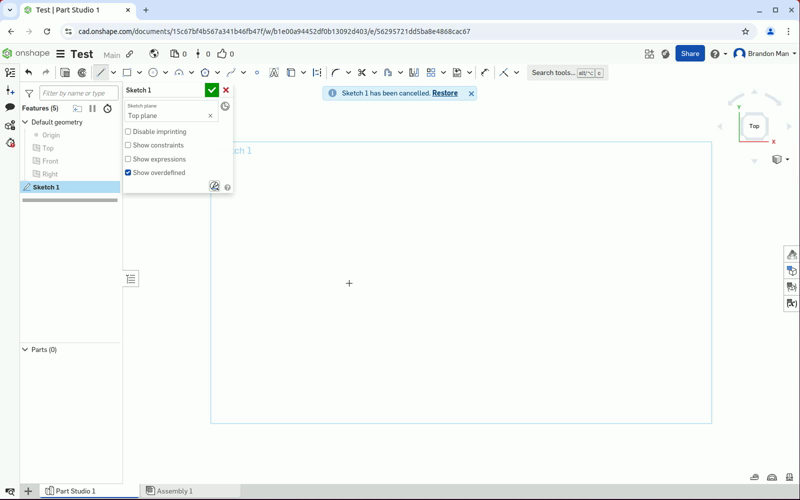
key_up(shift)
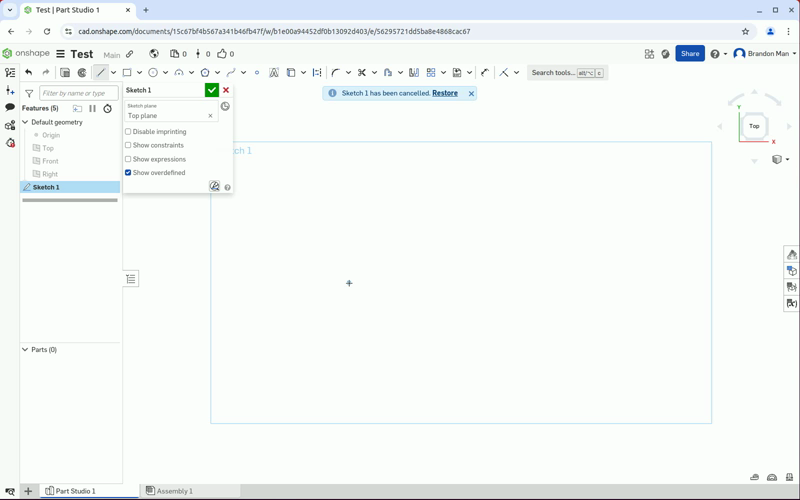
key_down(shift)
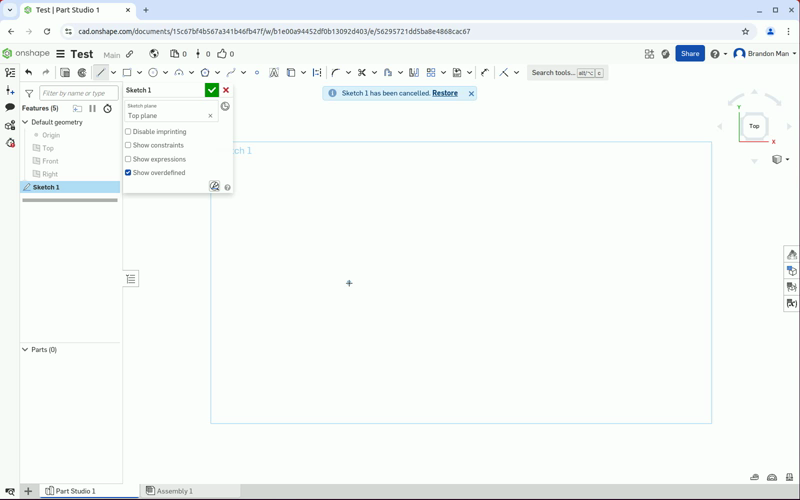
mouse_move(405, 378)
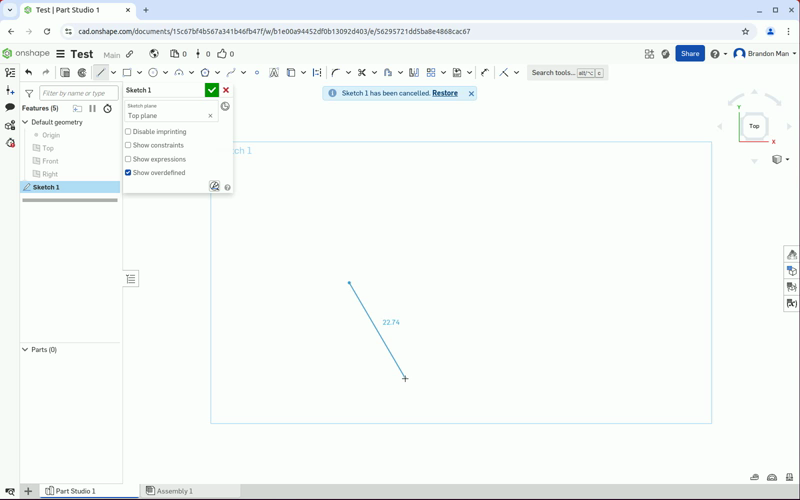
click(405, 378)
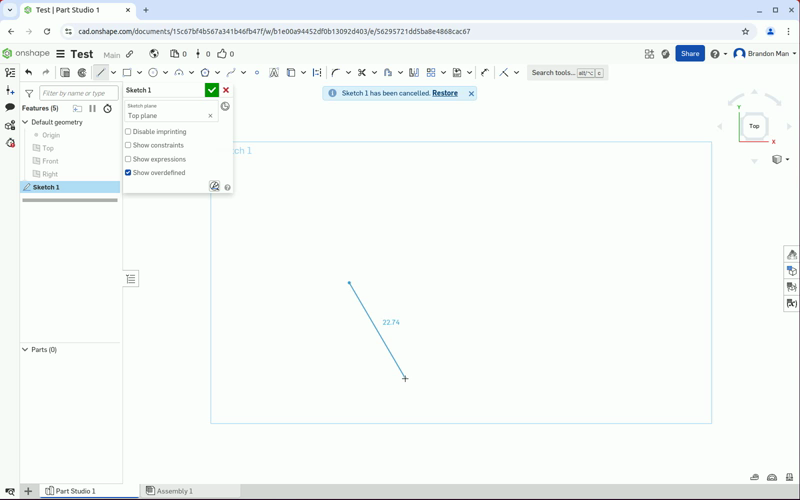
key_up(shift)
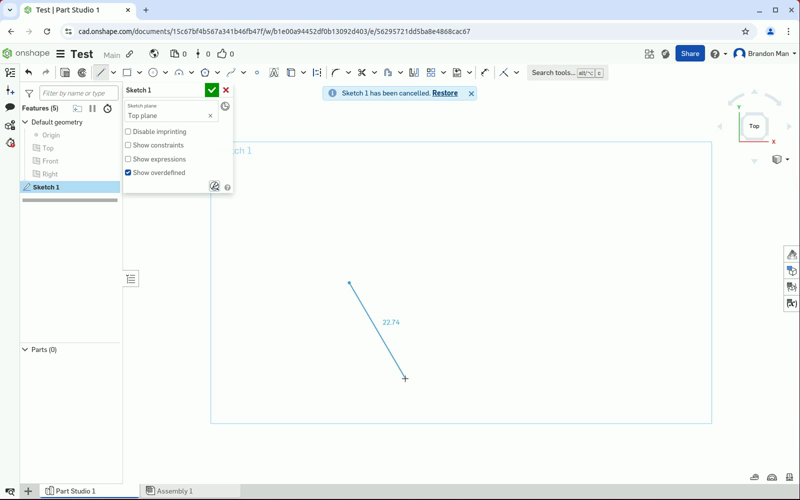
key_down(shift)
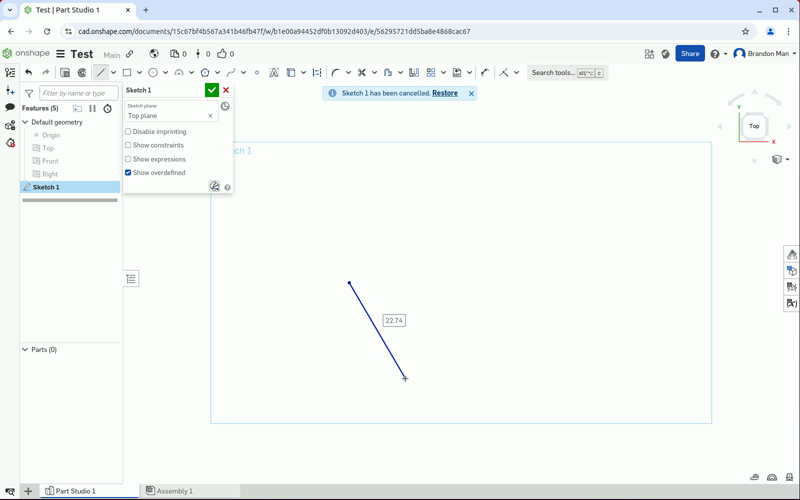
mouse_move(514, 378)
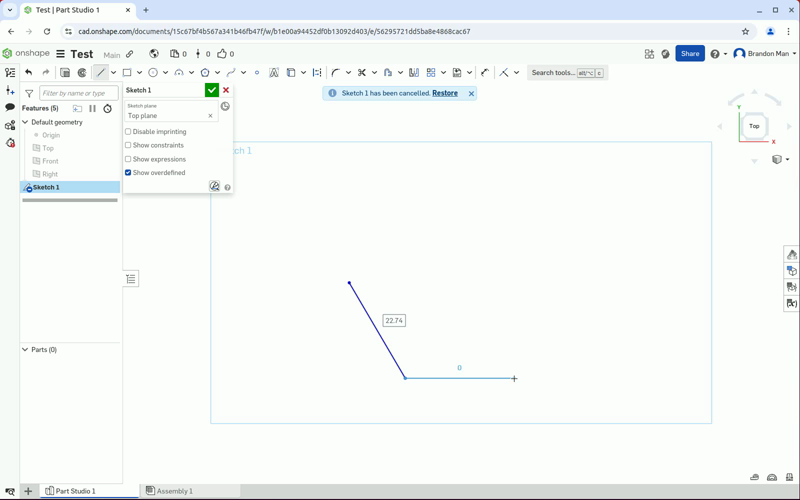
click(514, 378)
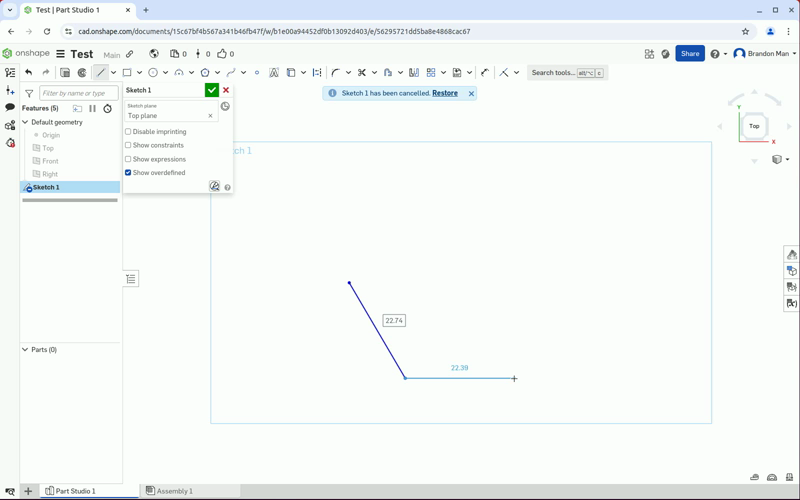
key_up(shift)
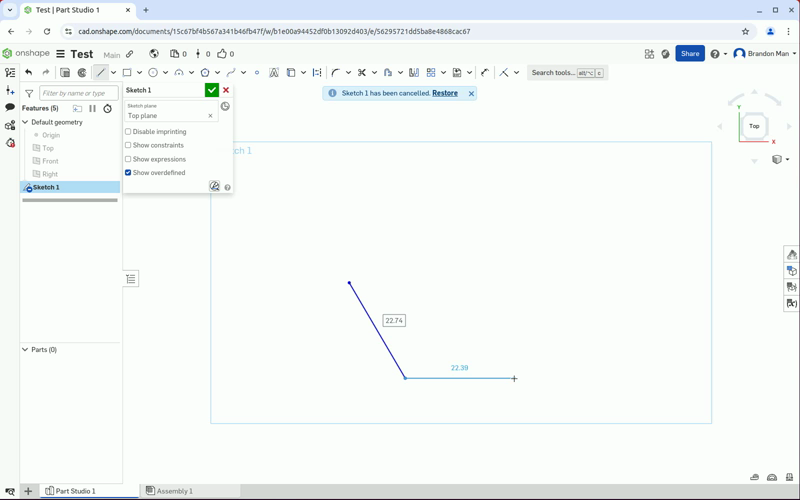
key_down(shift)
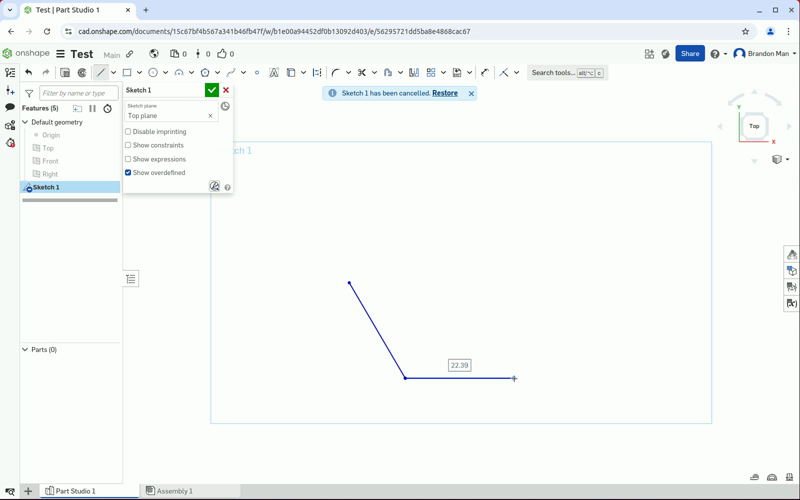
mouse_move(569, 282)
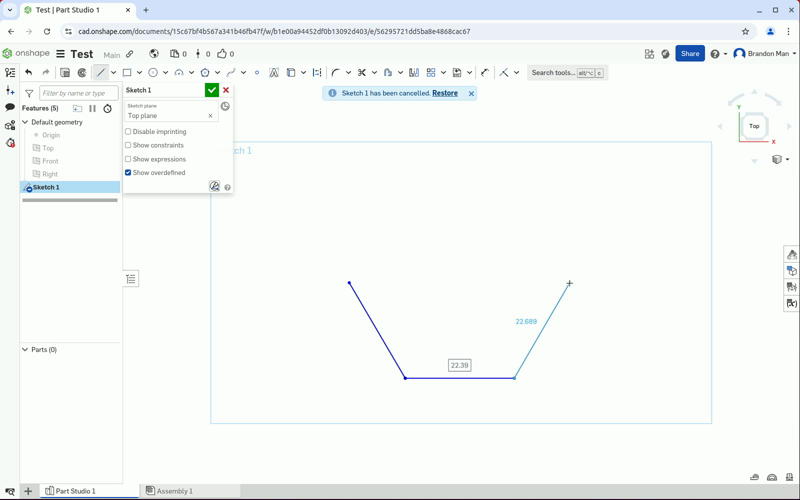
click(569, 282)
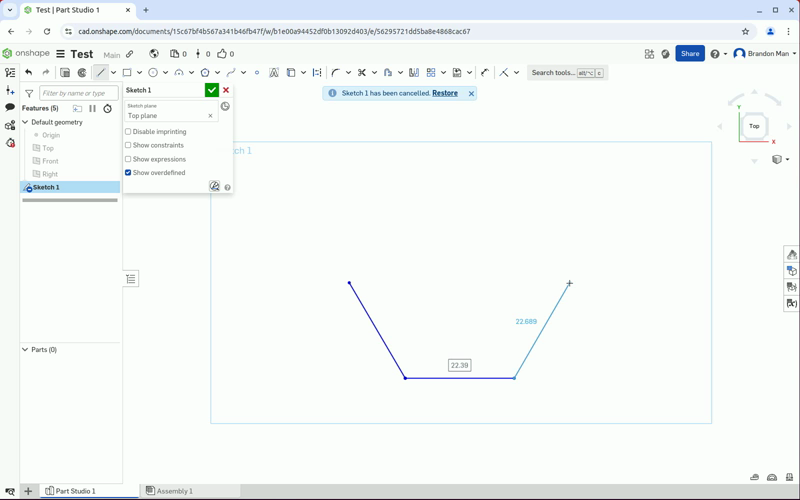
key_up(shift)
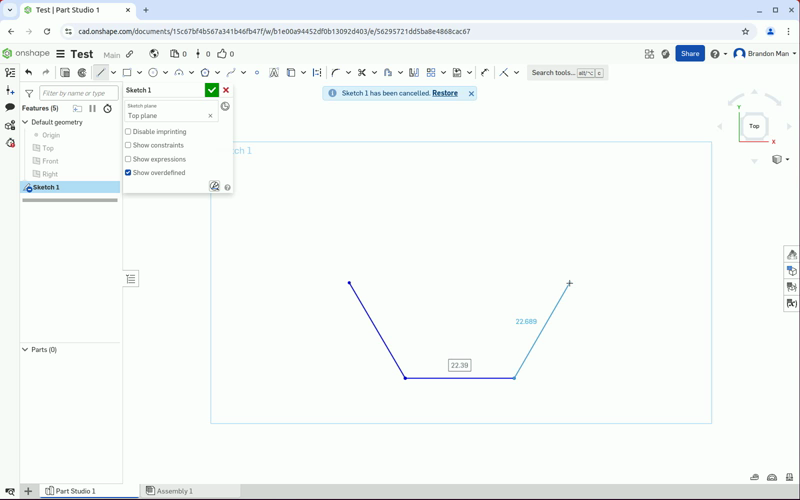
key_down(shift)
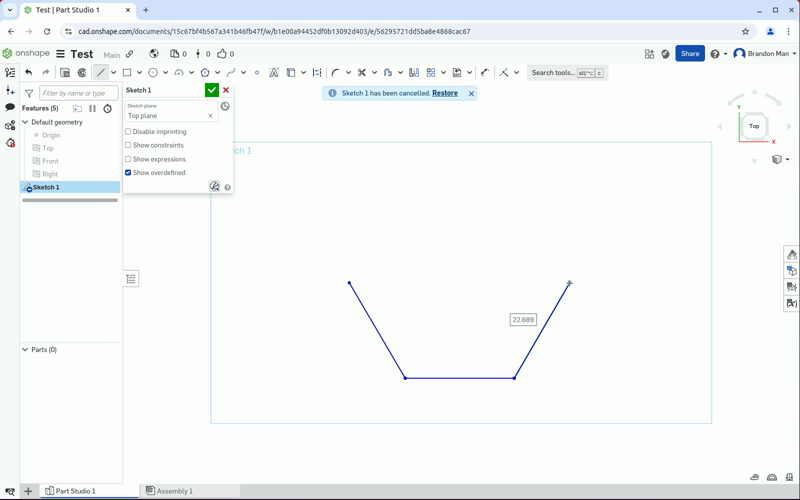
mouse_move(514, 187)
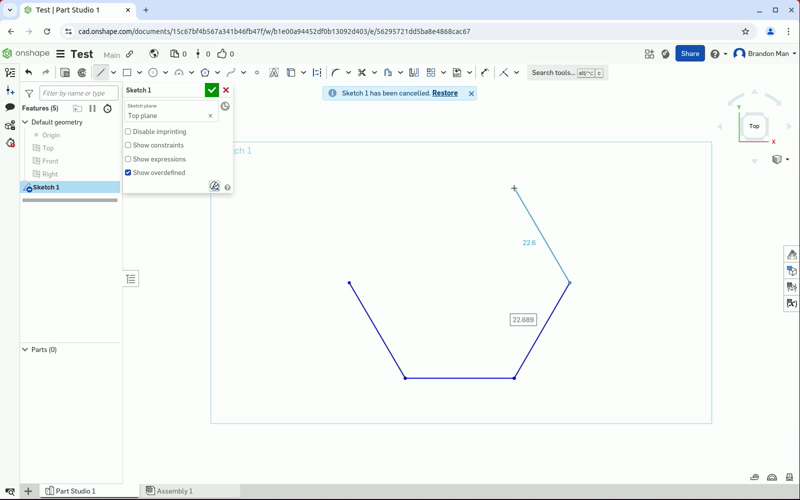
click(514, 187)
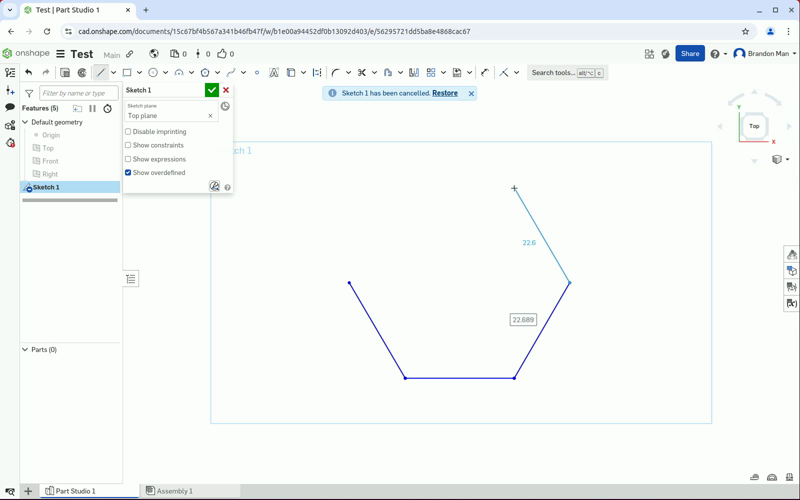
key_up(shift)
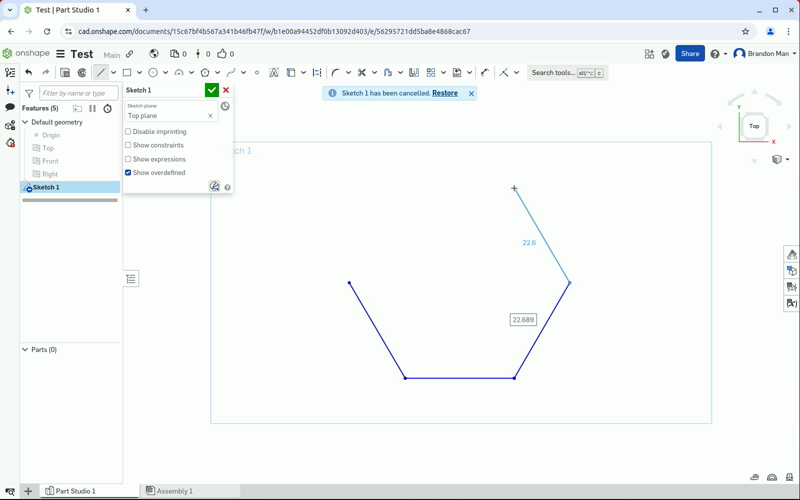
key_down(shift)
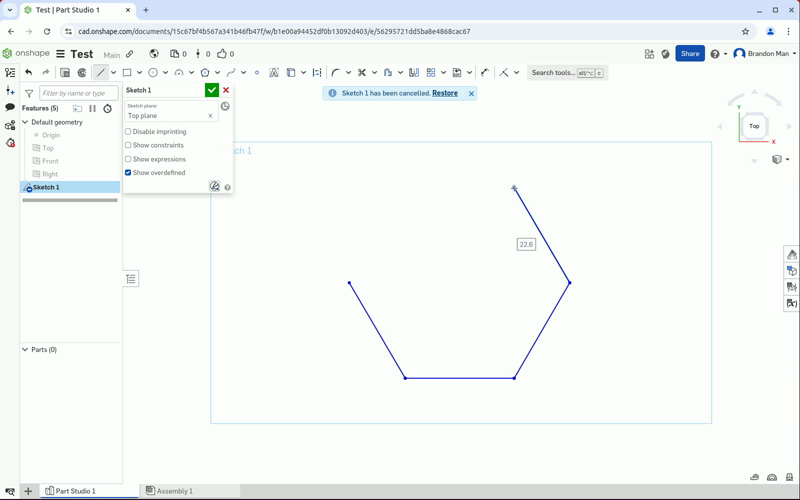
mouse_move(405, 187)
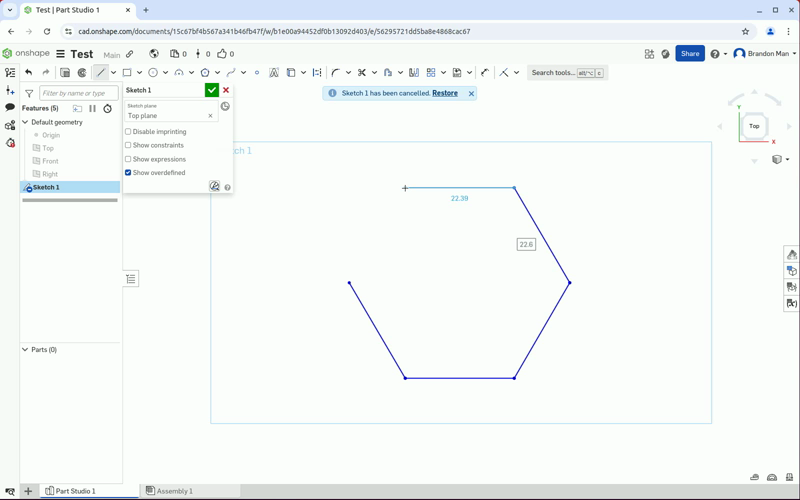
click(405, 187)
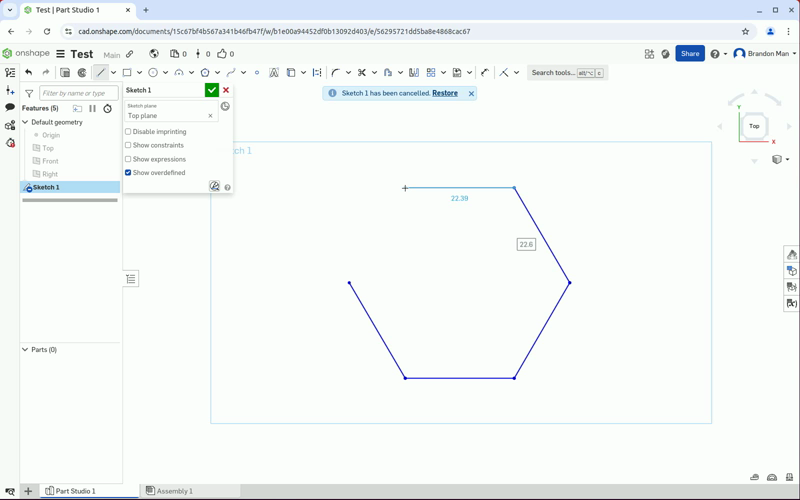
key_up(shift)
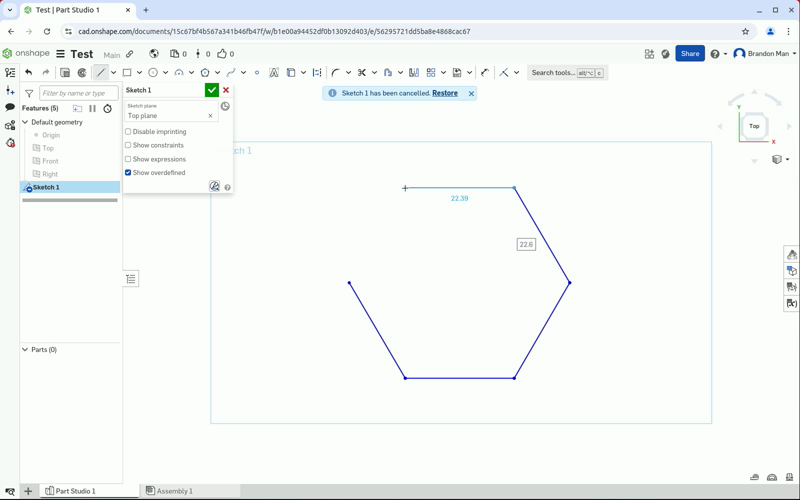
key_down(shift)
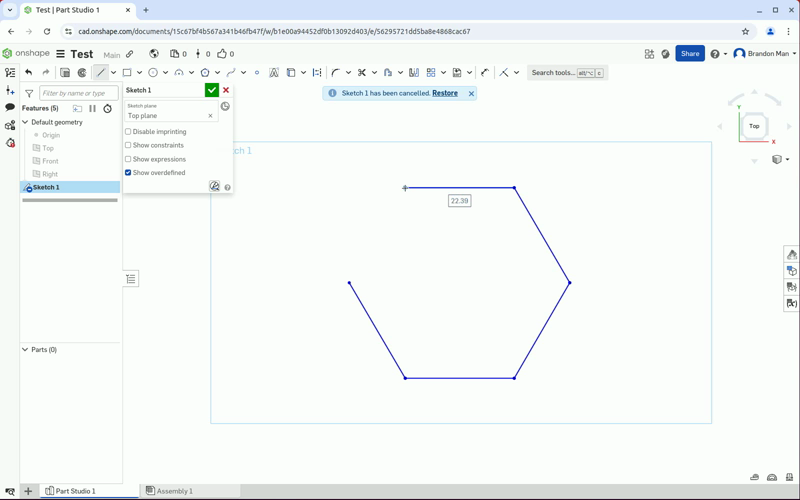
mouse_move(349, 282)
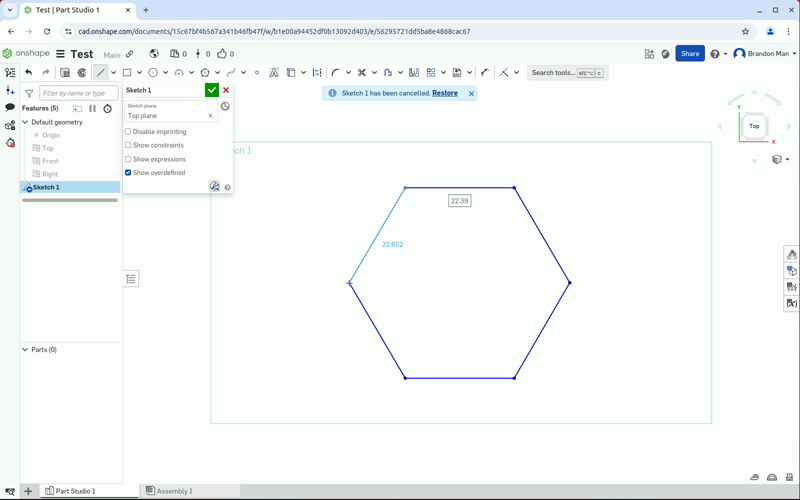
key_up(shift)
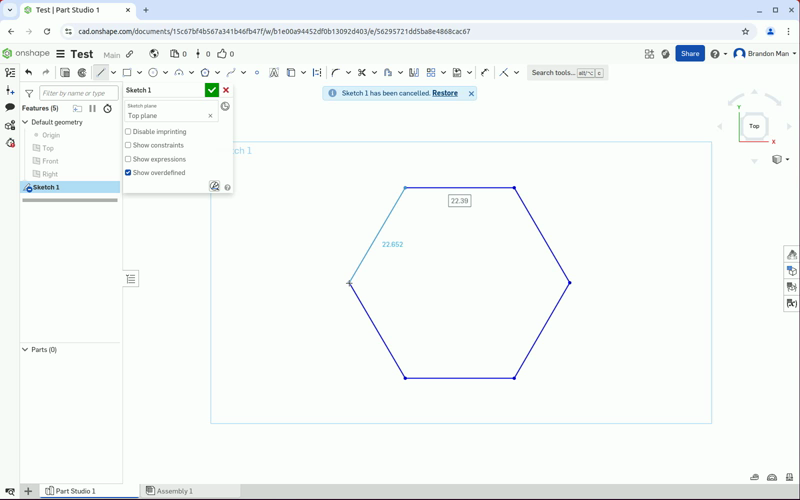
click(349, 282)
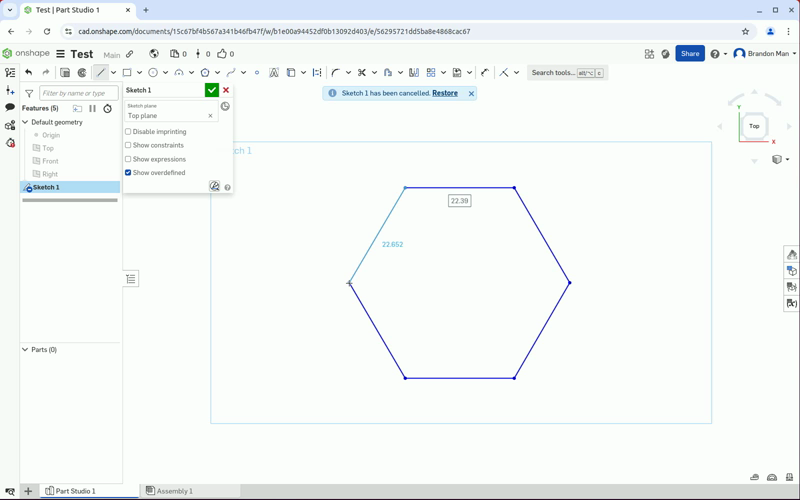
key(esc)
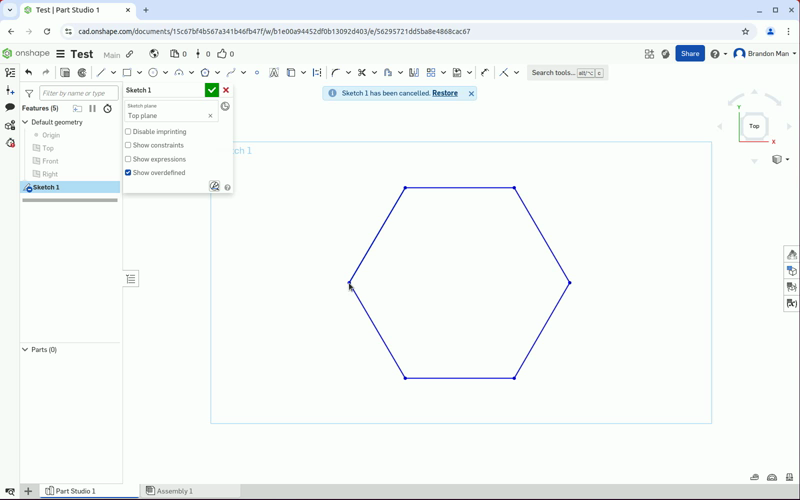
mouse_move(457, 298)
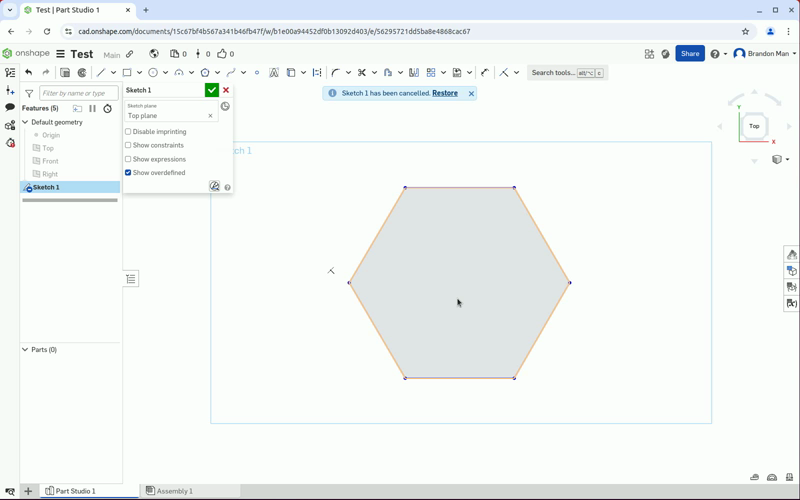
click(457, 298)
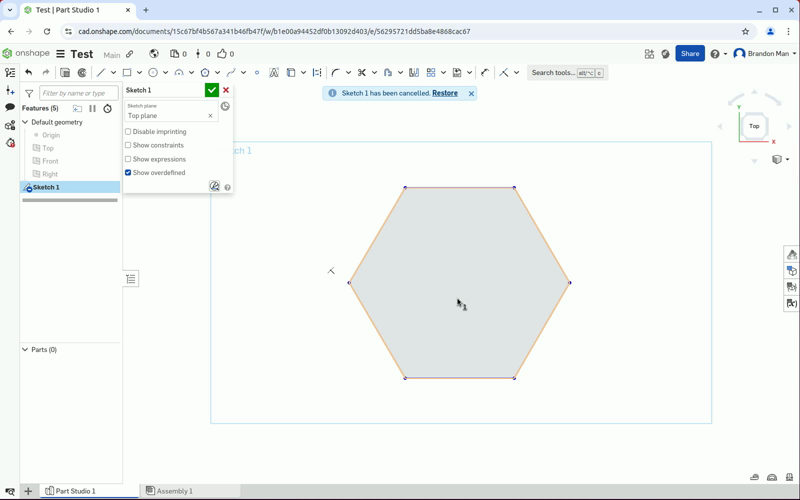
mouse_move(73, 352)
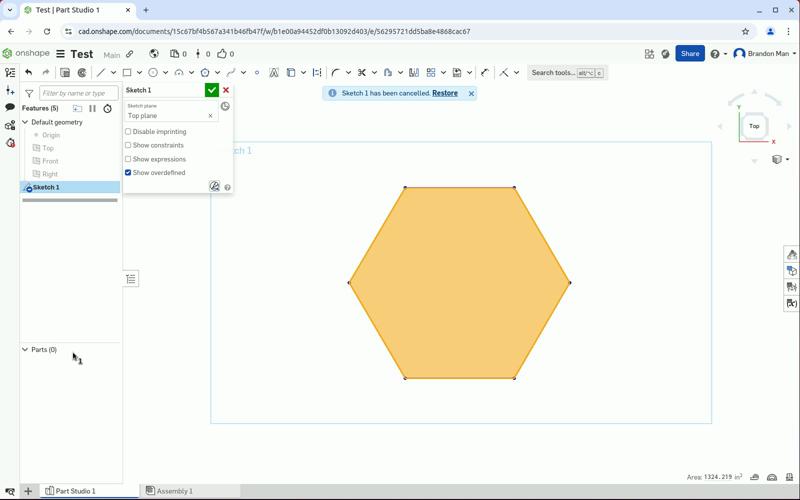
key(shift+y)
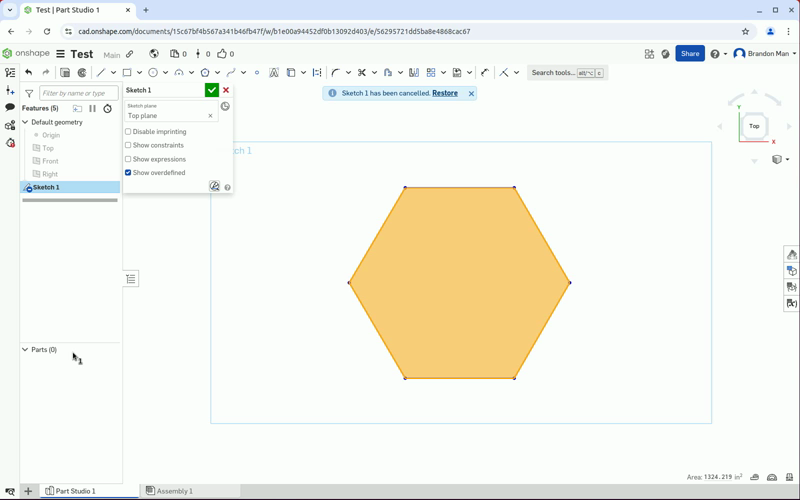
key(shift+e)
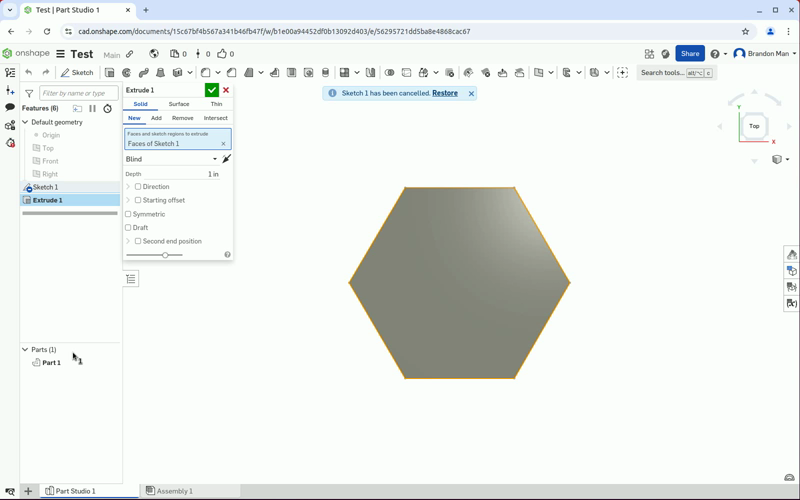
mouse_move(143, 106)
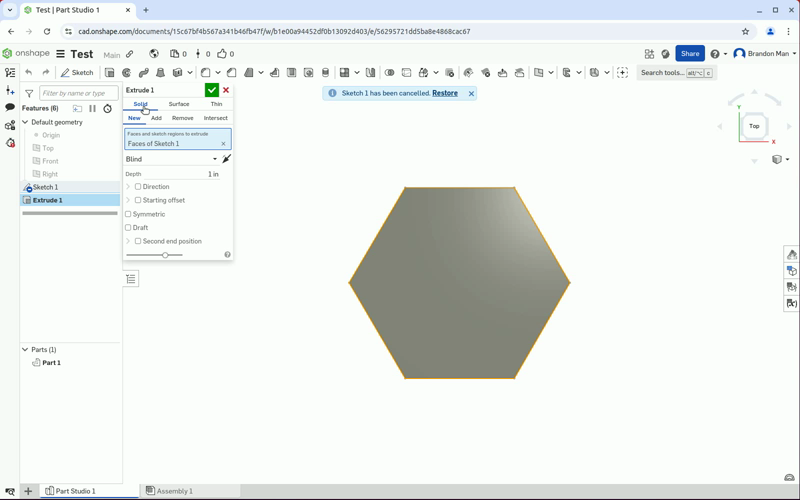
click(143, 106)
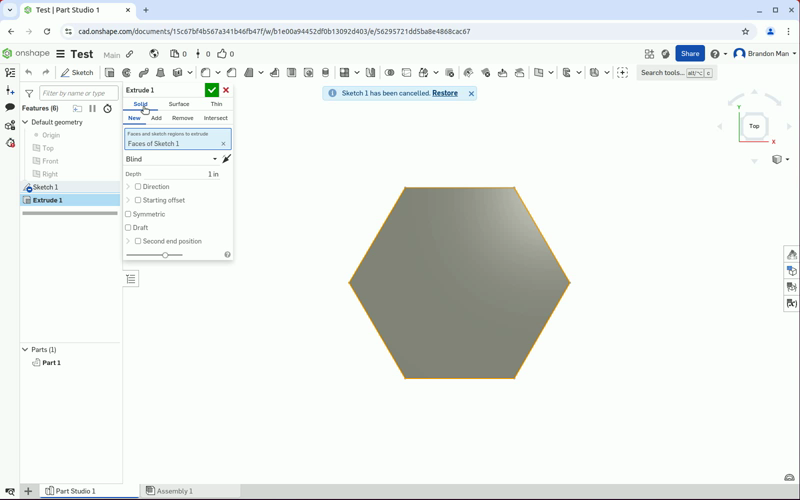
mouse_move(137, 120)
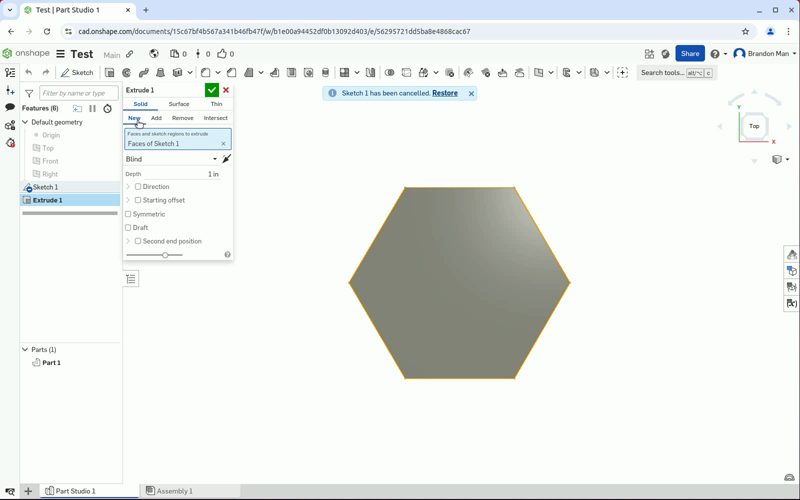
click(137, 120)
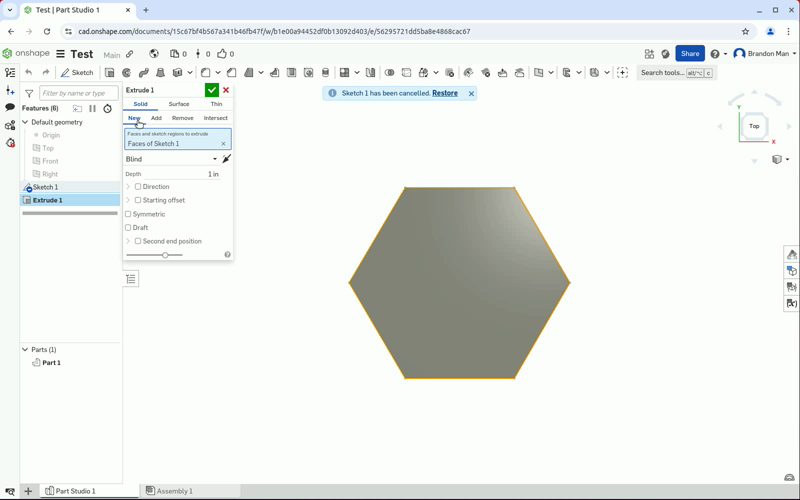
key(tab, 4)
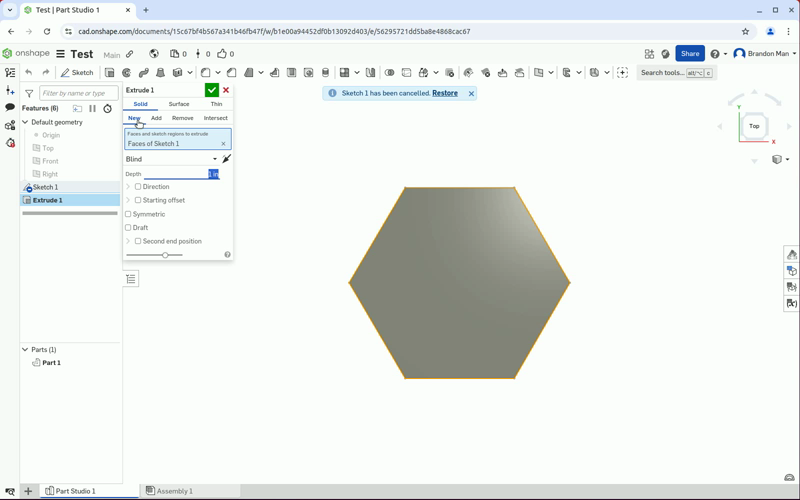
text(15.405)
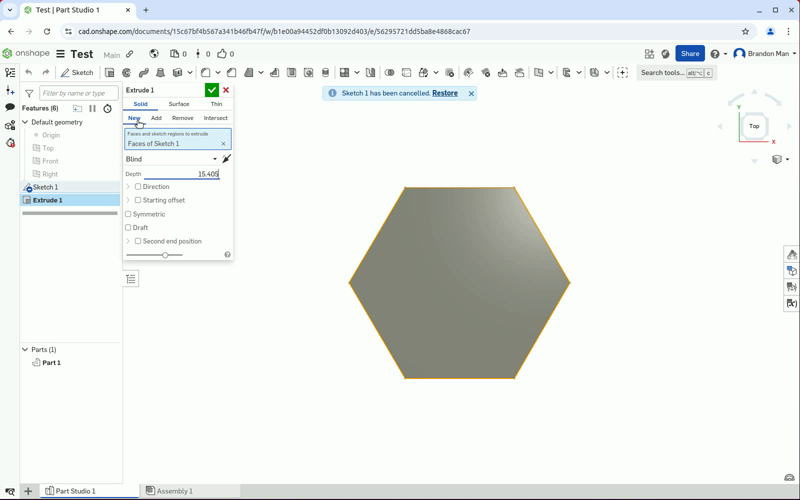
key(enter)
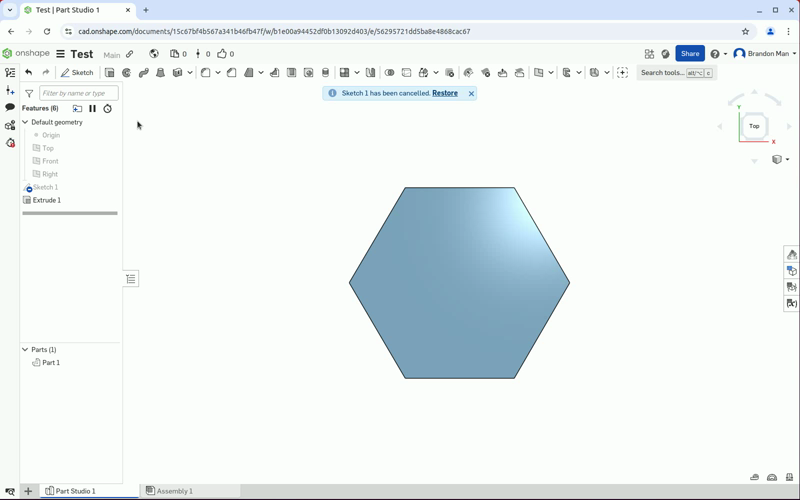
key(shift+h)
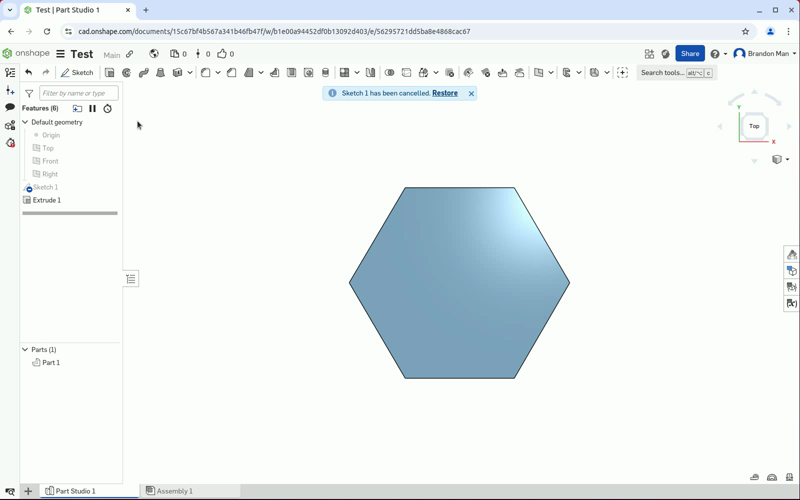
key(shift+h)
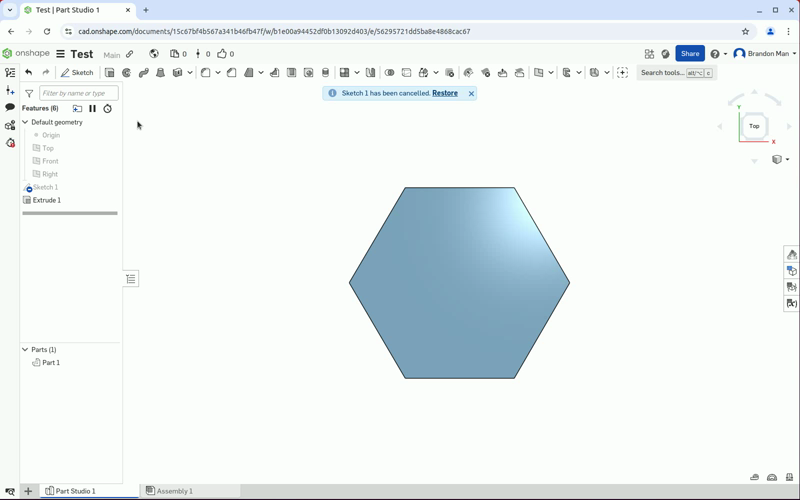
mouse_move(73, 189)
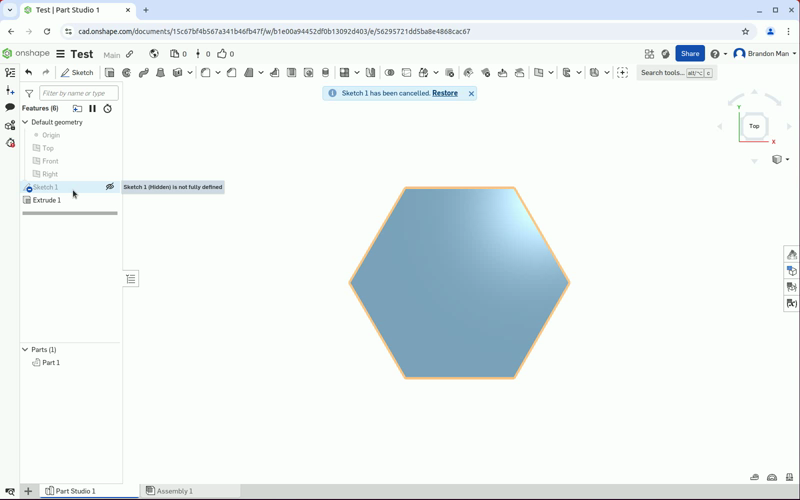
click(73, 189)
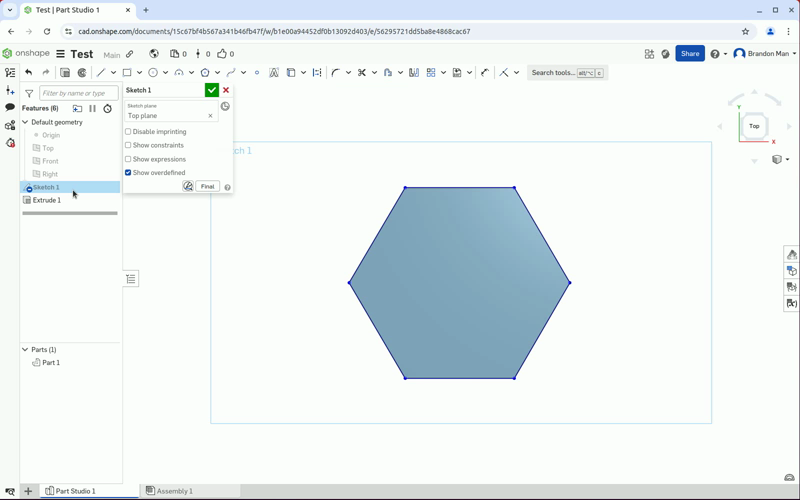
mouse_move(229, 92)
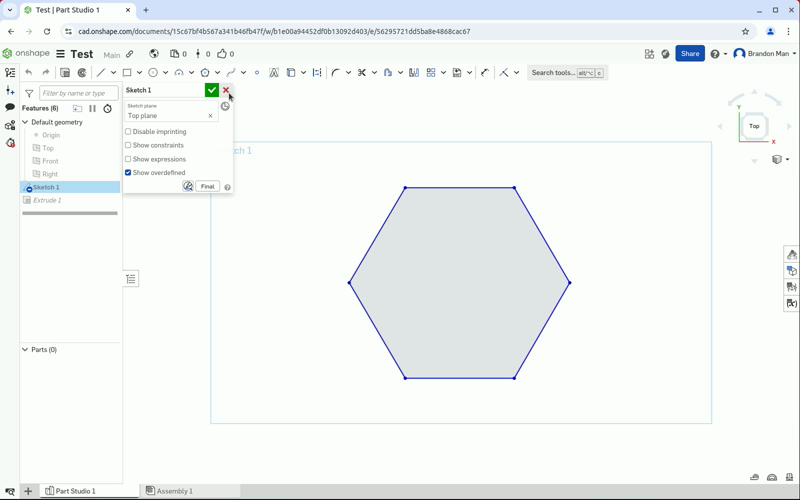
click(229, 92)
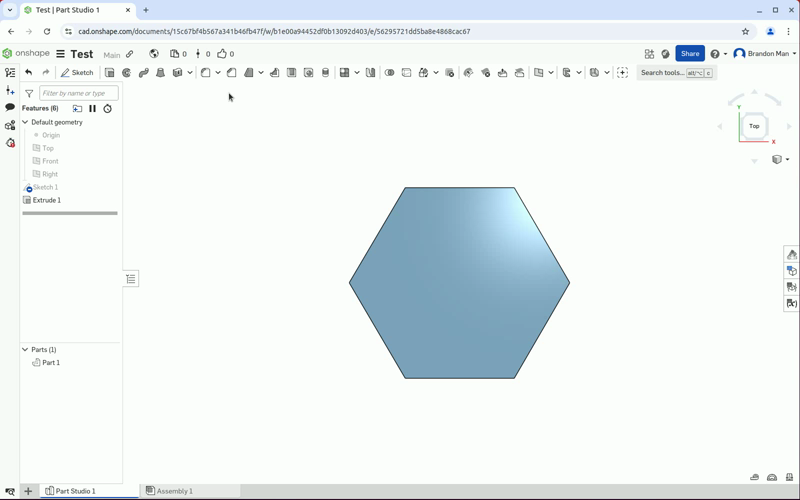
mouse_move(541, 75)
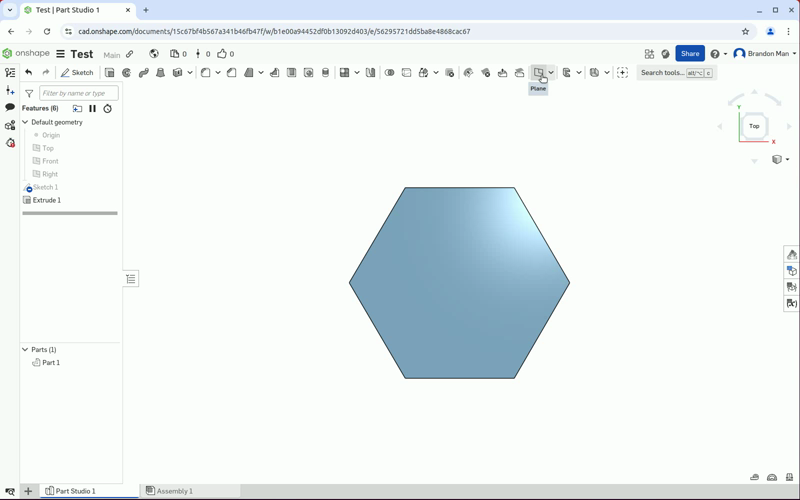
click(541, 75)
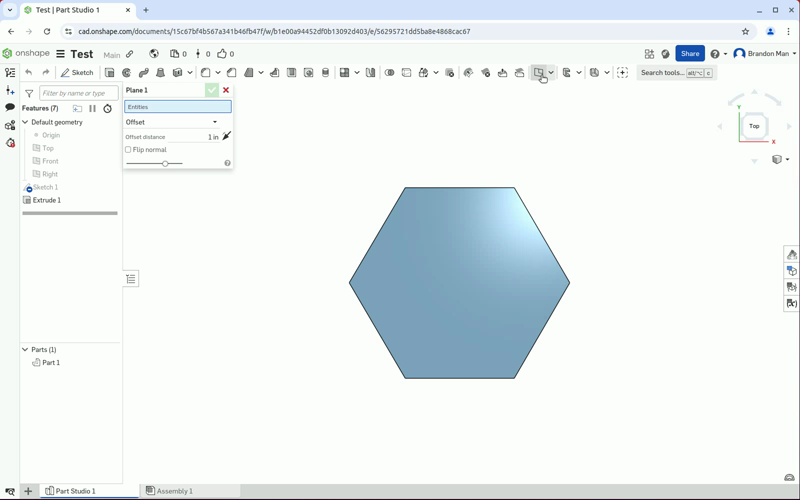
mouse_move(73, 150)
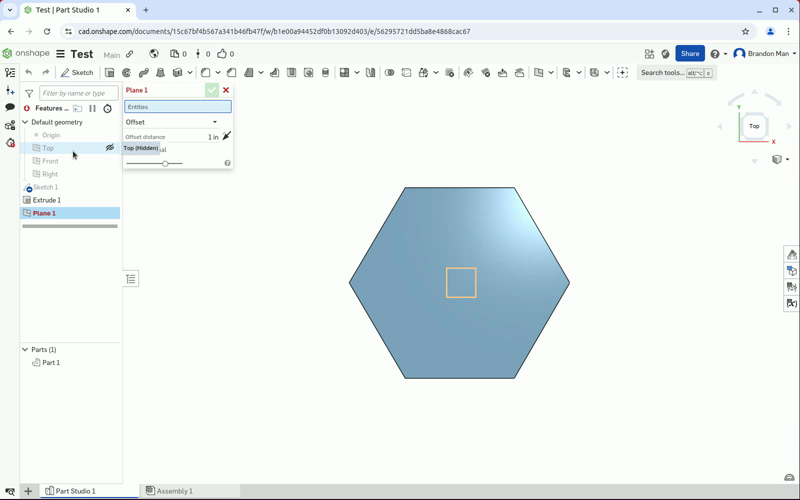
click(73, 150)
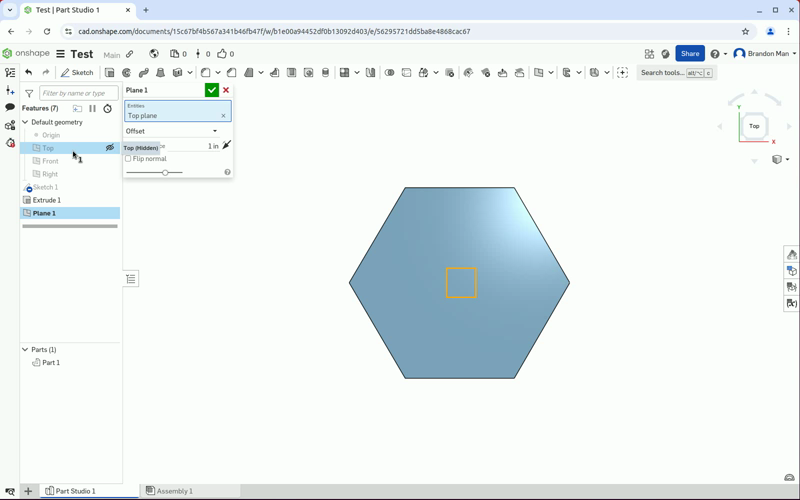
key(tab, 2)
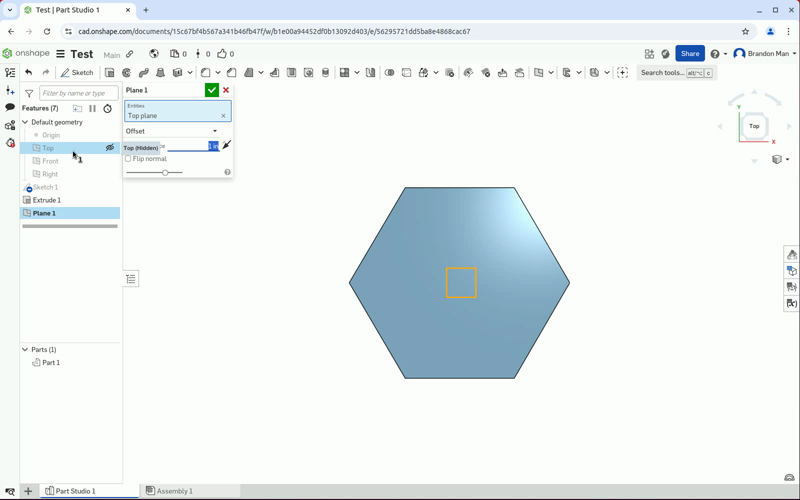
text(15.405)
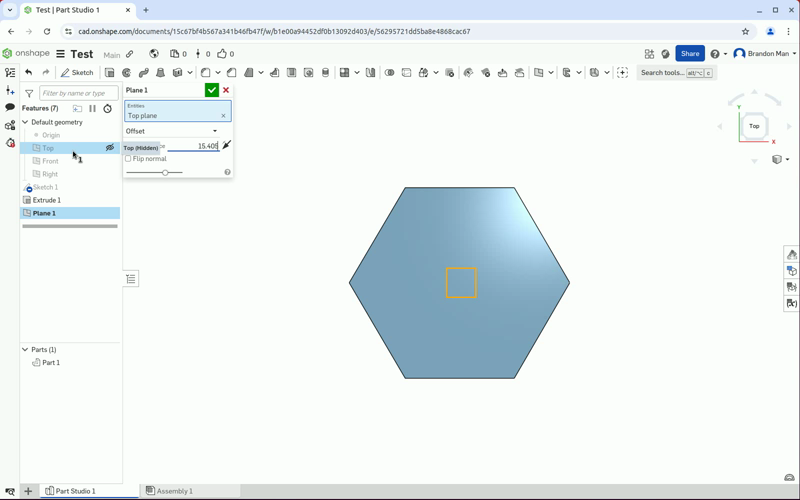
key(enter, 2)
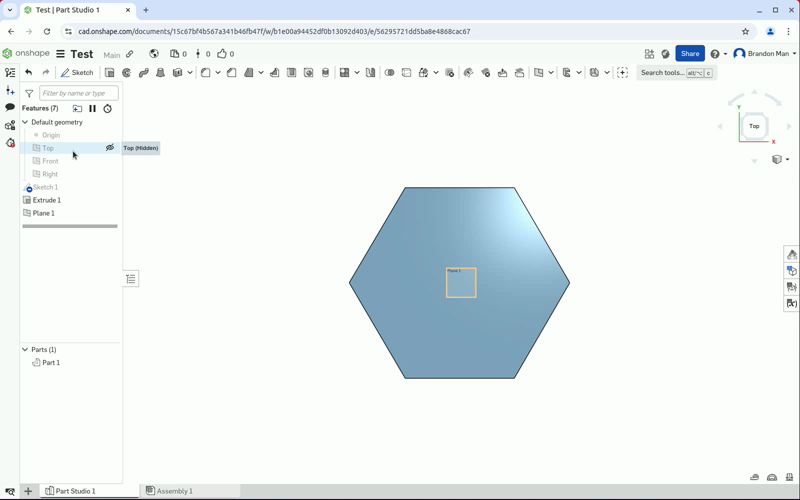
key(shift+s)
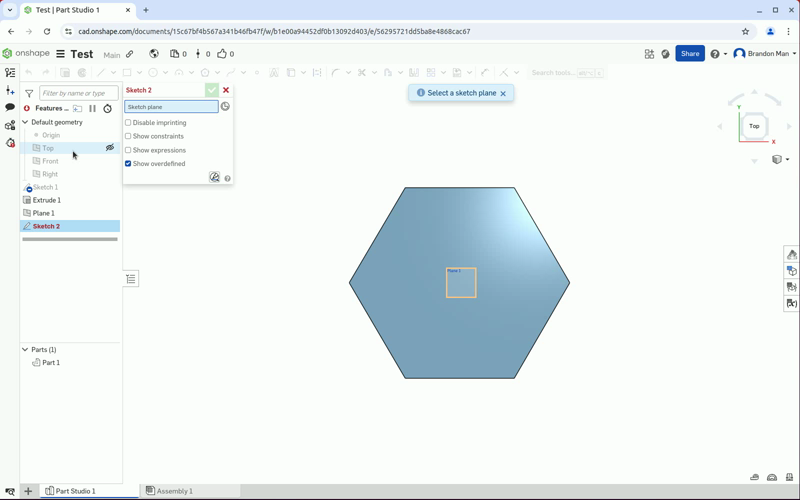
mouse_move(73, 215)
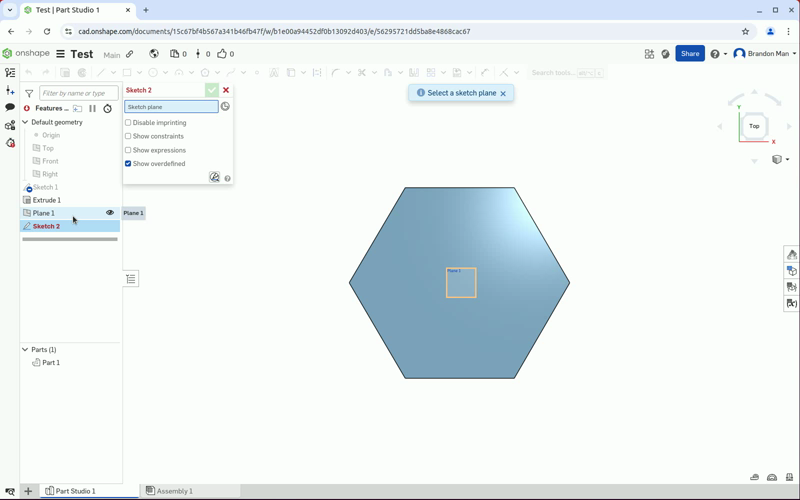
click(73, 215)
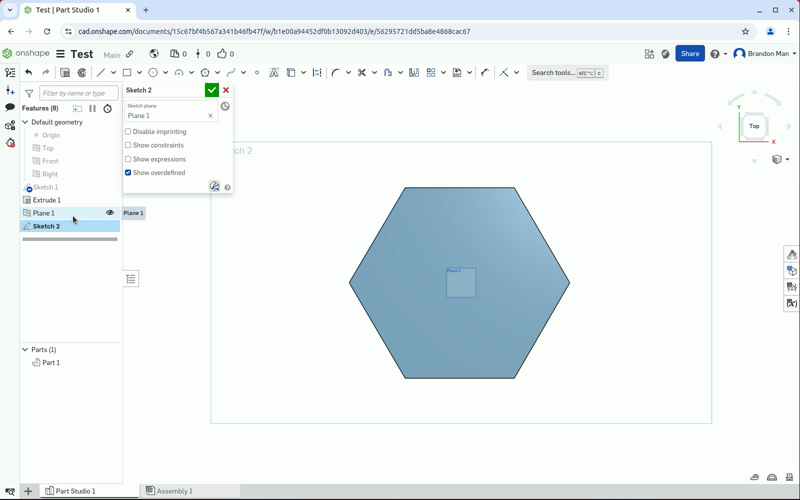
mouse_move(73, 352)
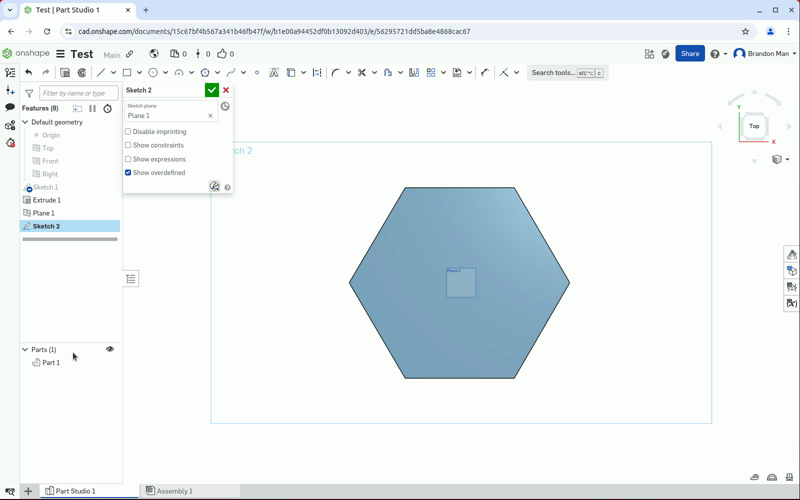
key(y)
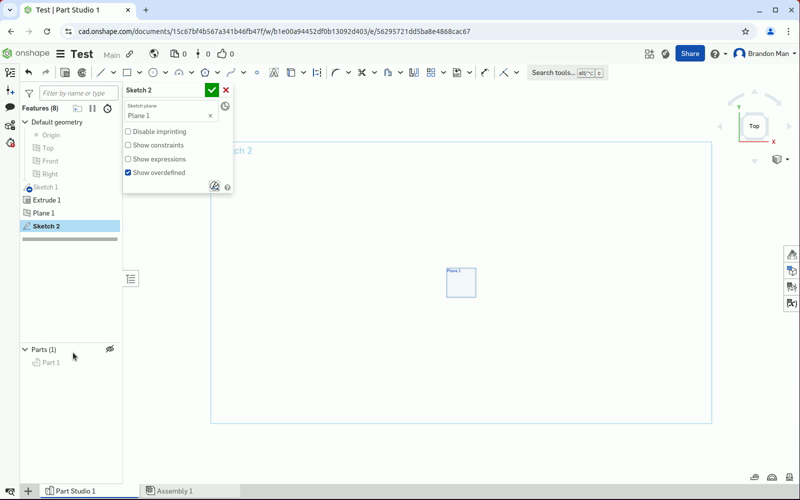
key(c)
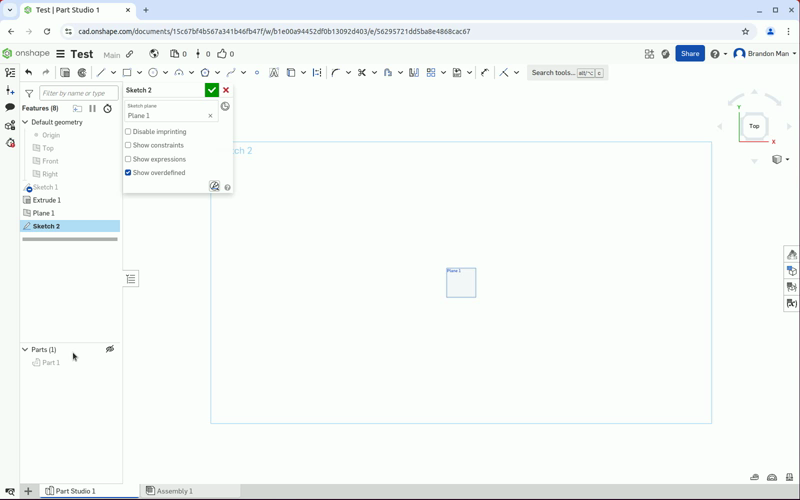
key_down(shift)
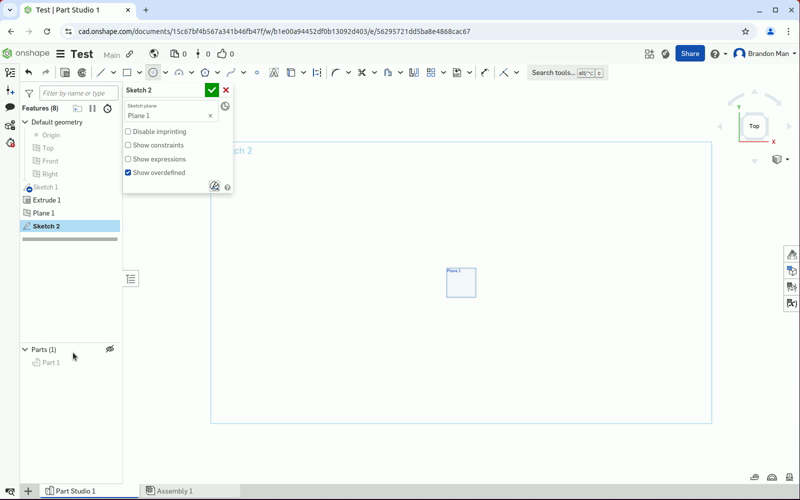
mouse_move(461, 282)
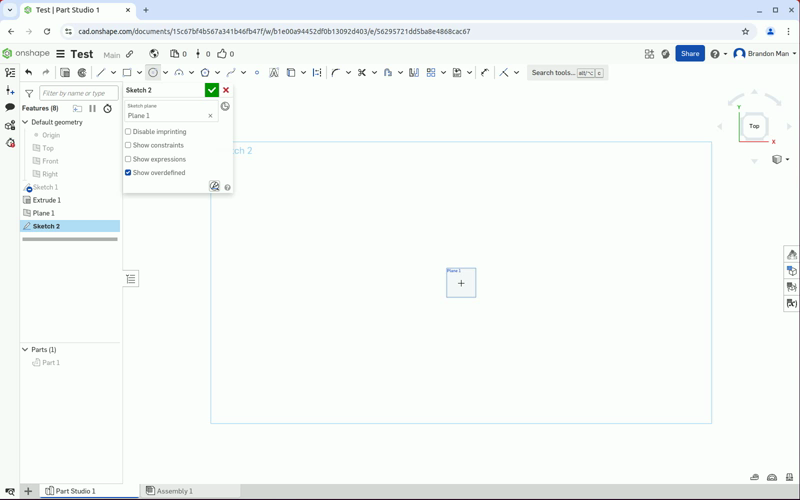
click(461, 282)
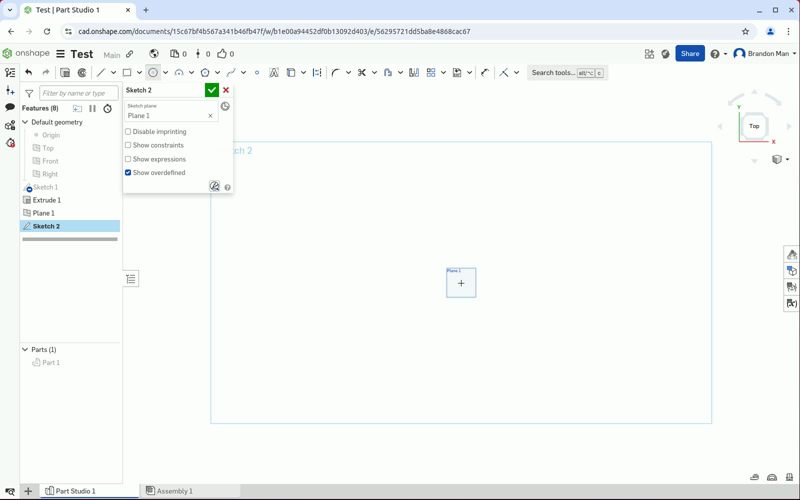
key_up(shift)
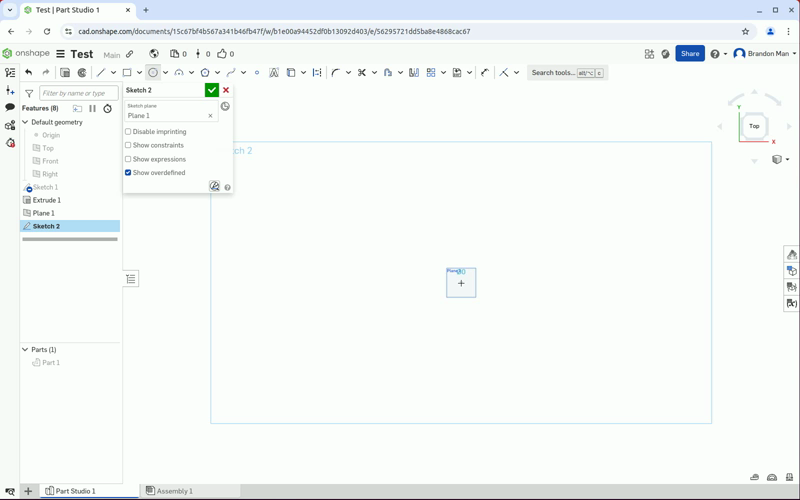
mouse_move(552, 282)
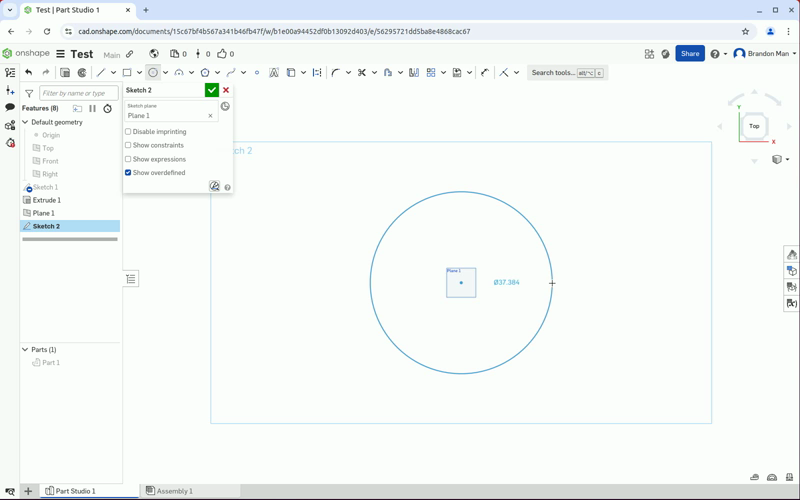
click(552, 282)
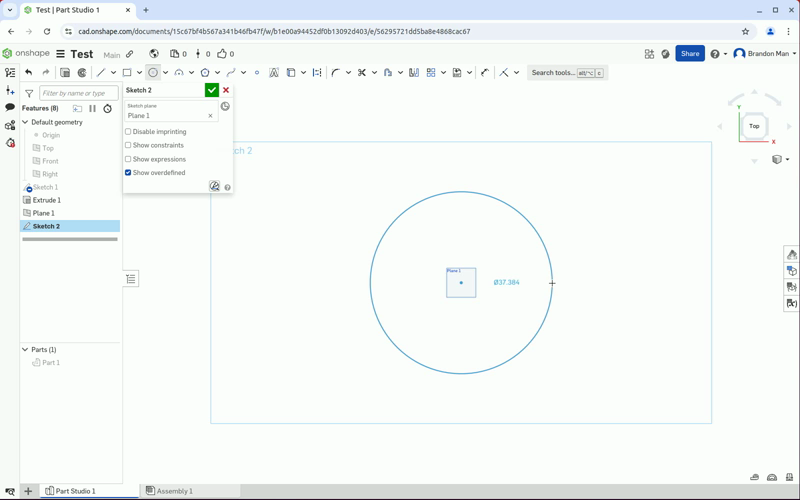
key(esc)
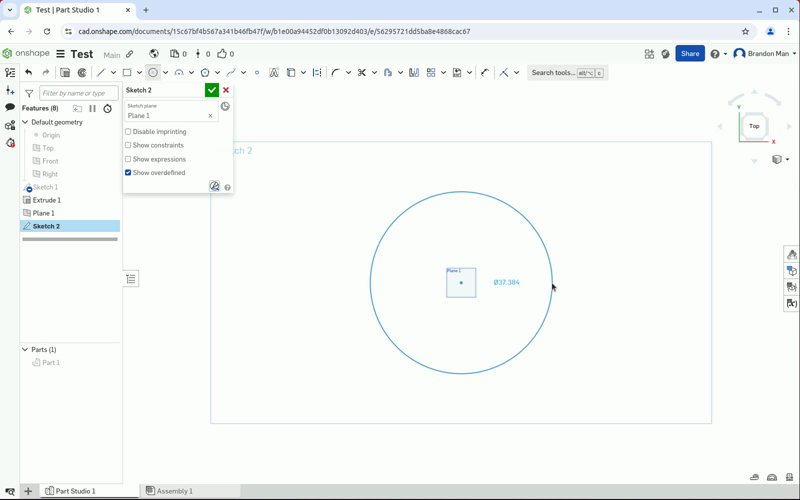
mouse_move(447, 230)
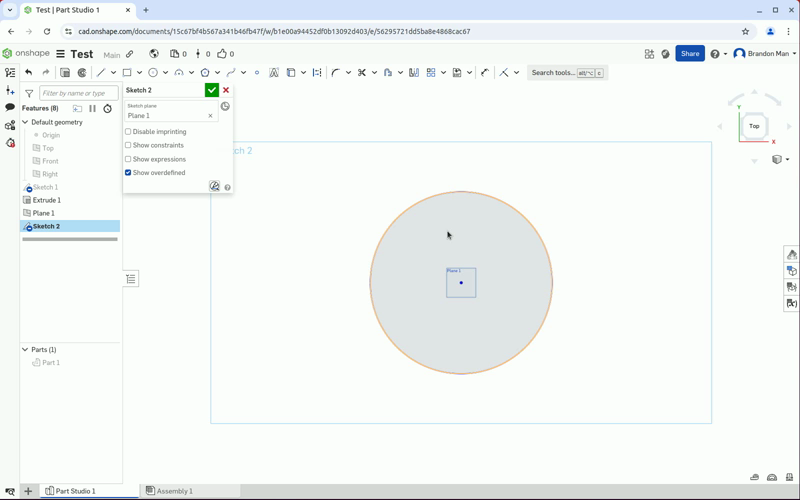
click(447, 230)
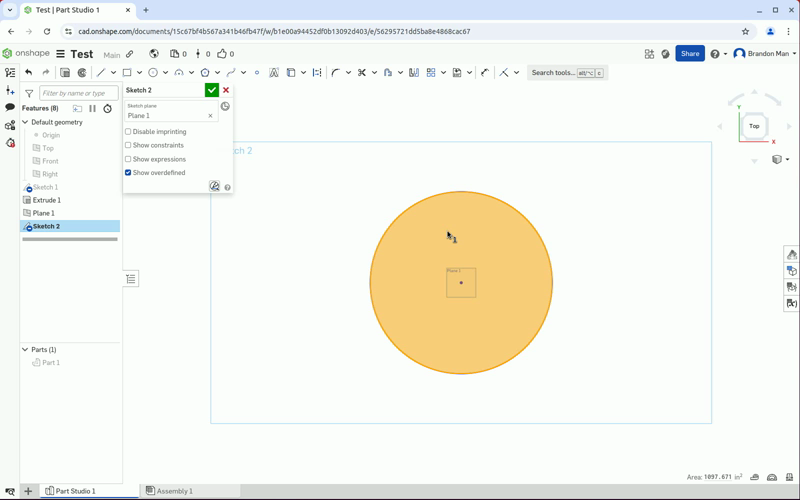
mouse_move(73, 352)
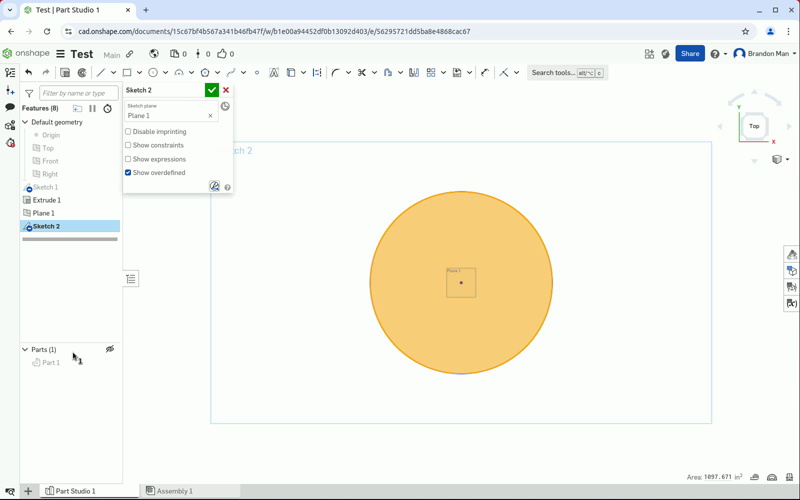
key(shift+y)
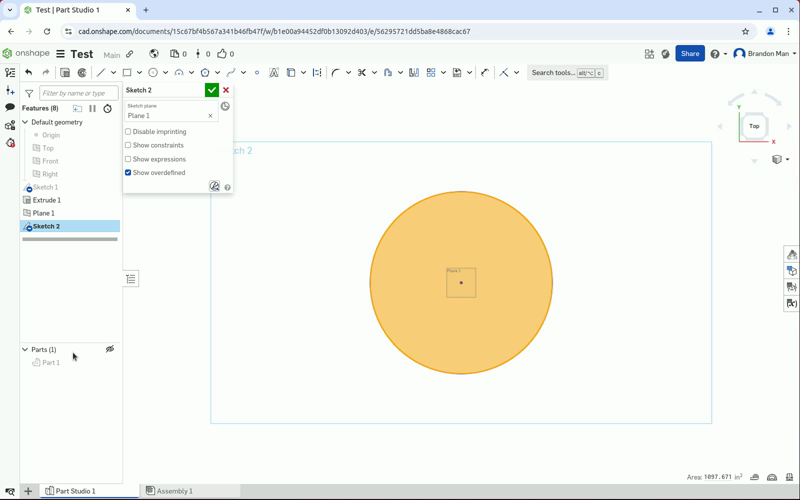
key(shift+e)
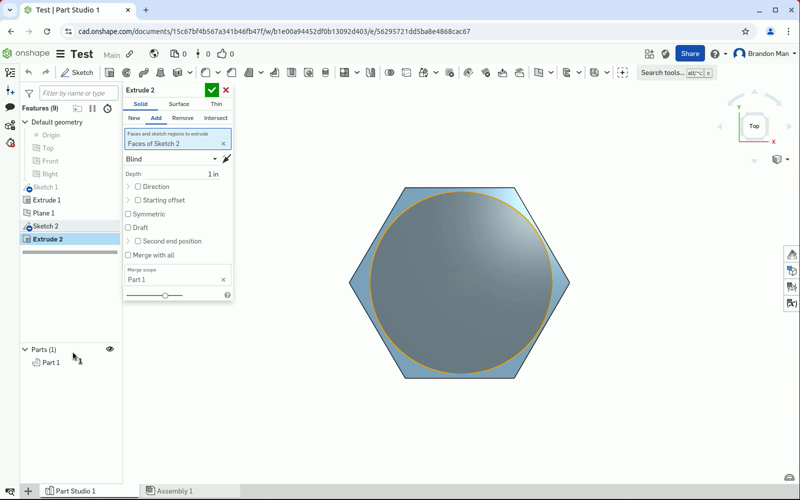
mouse_move(143, 106)
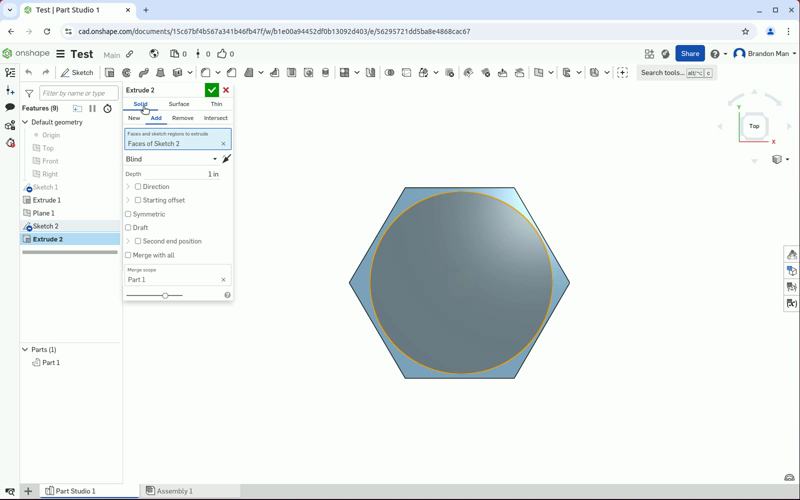
click(143, 106)
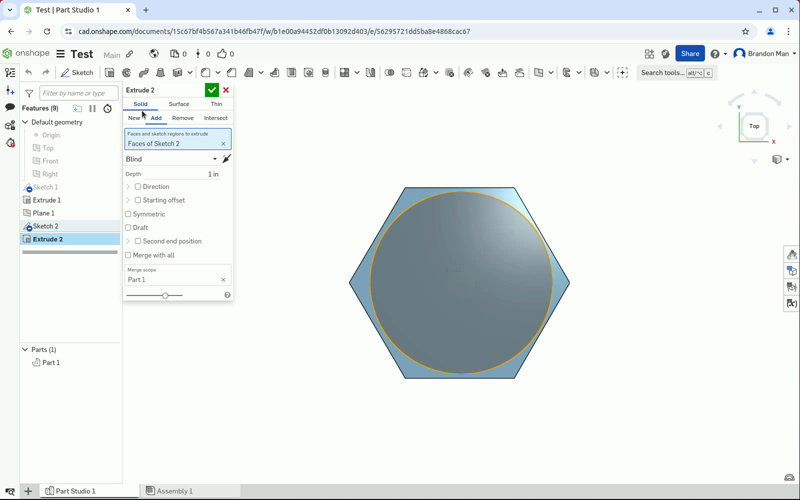
mouse_move(137, 120)
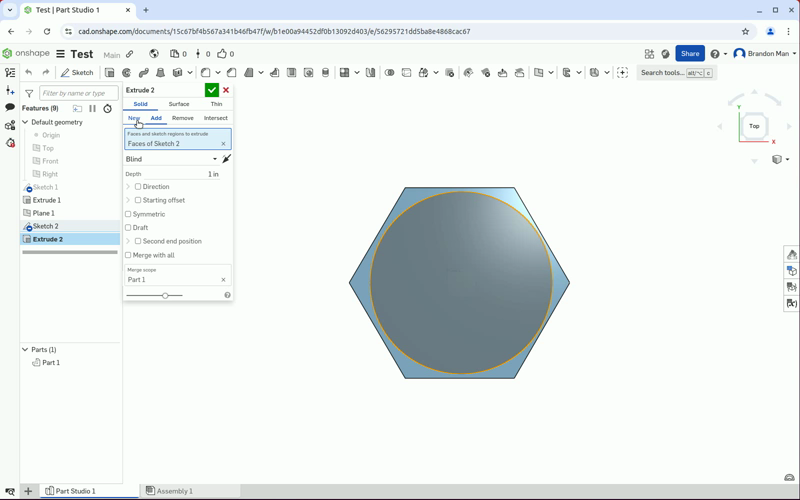
click(137, 120)
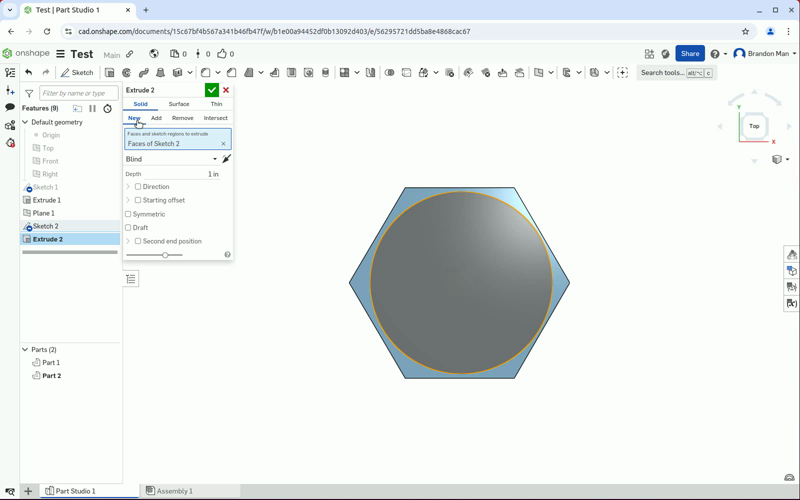
key(tab, 4)
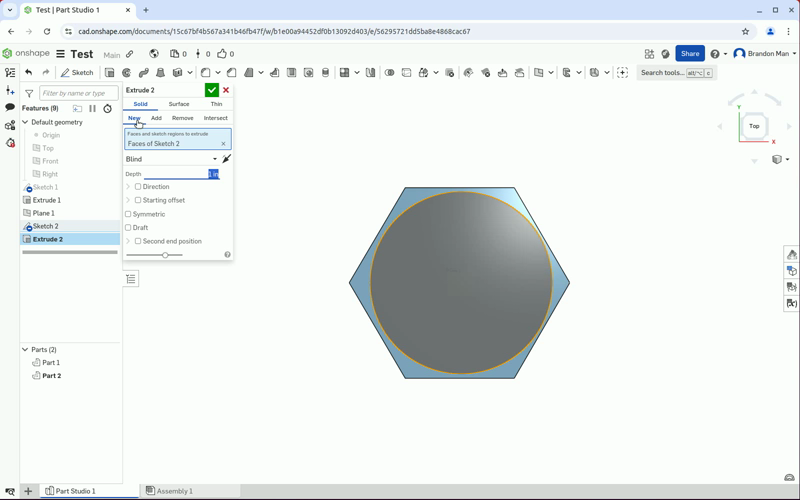
text(7.703)
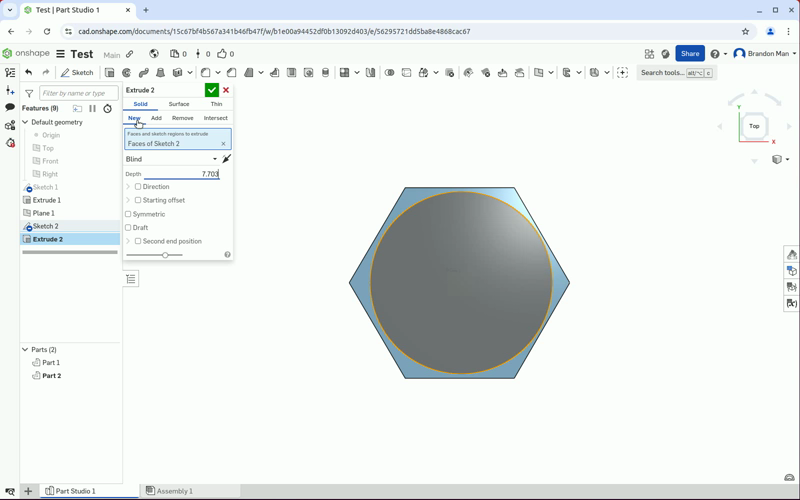
key(enter)
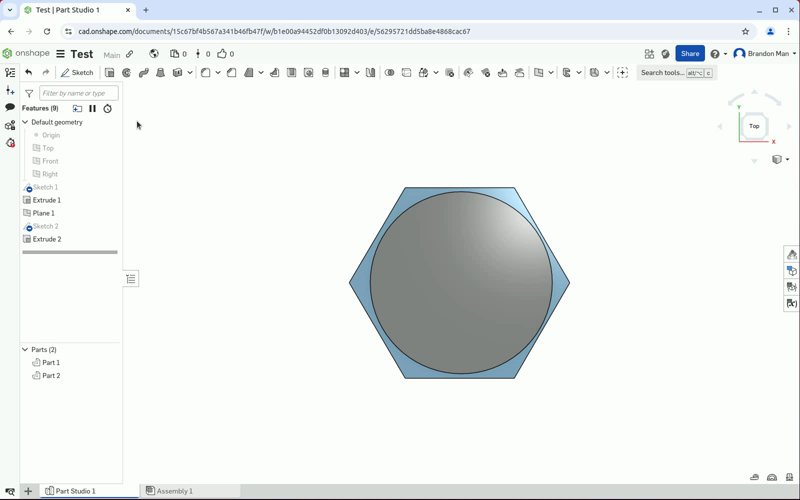
key(shift+h)
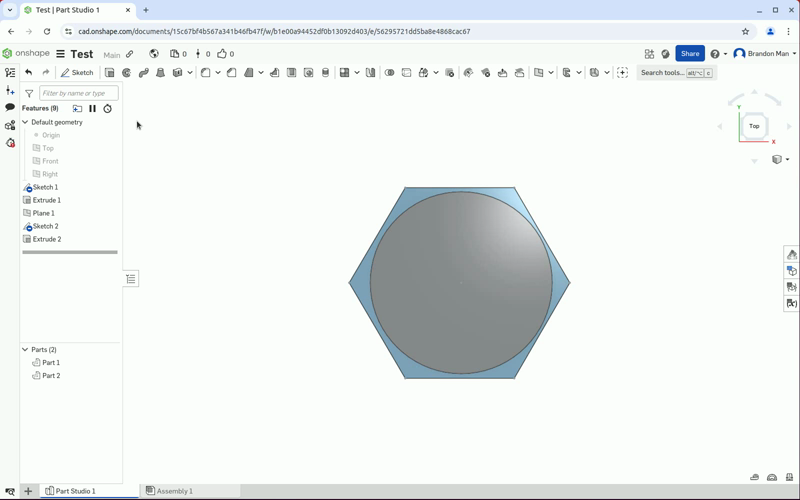
key(shift+h)
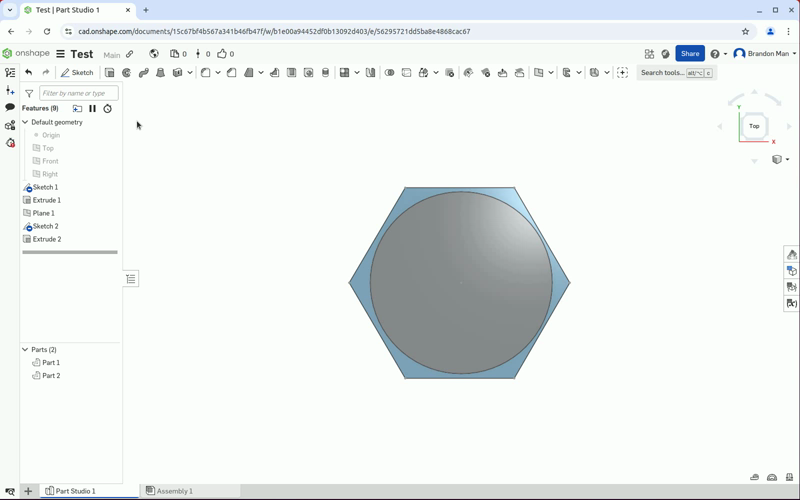
key(shift+7)
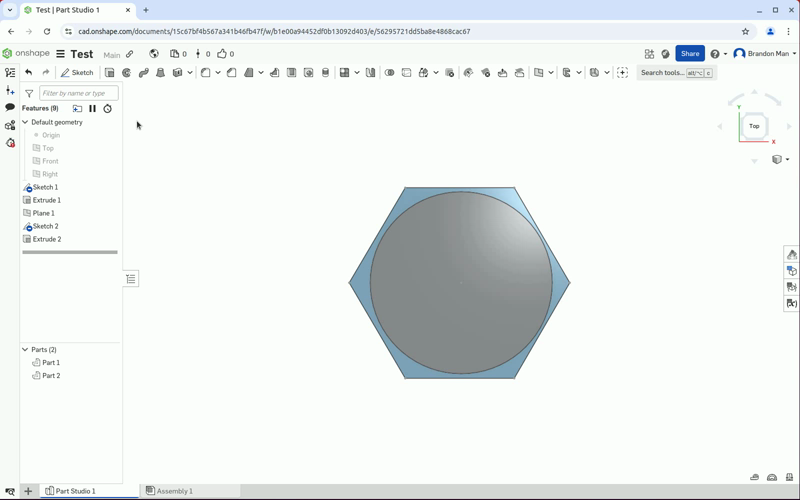
key(up, 3)
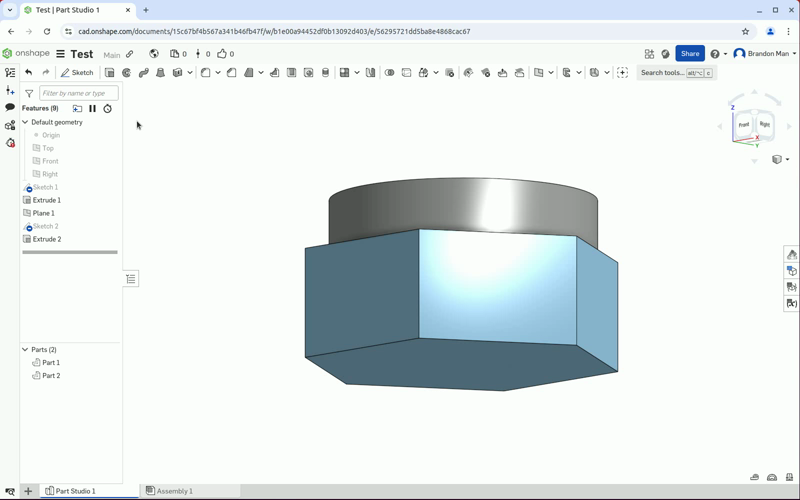
key(left, 3)
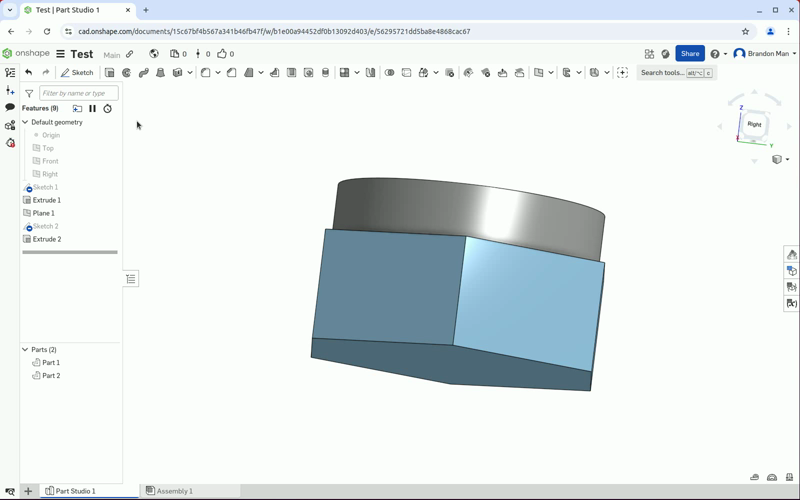
key(right, 3)
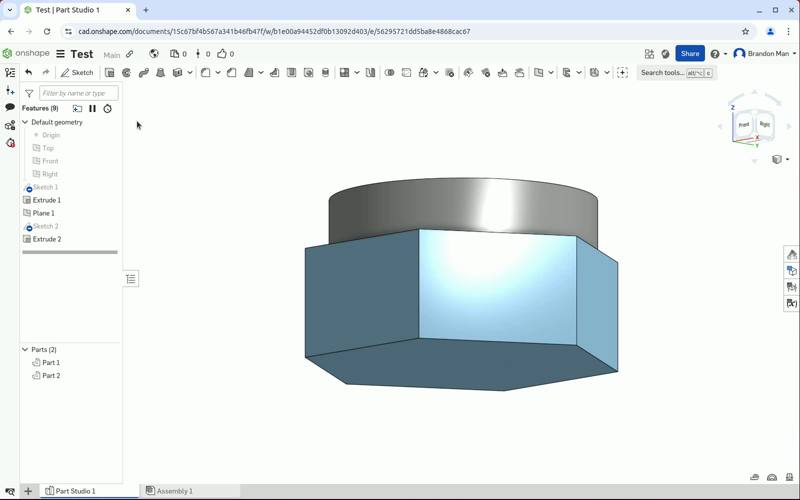
key(down, 3)
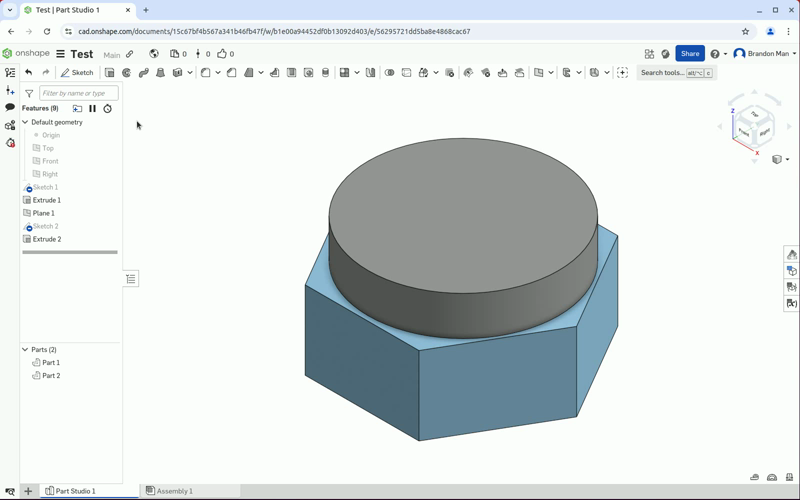
mouse_move(73, 189)
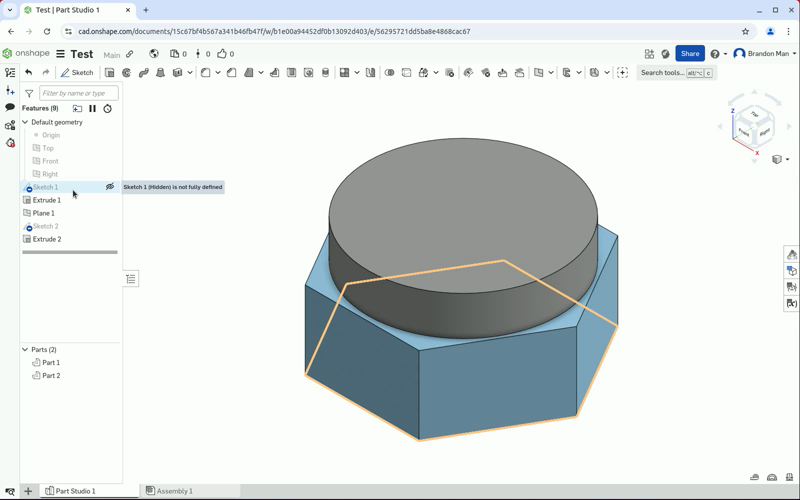
click(73, 189)